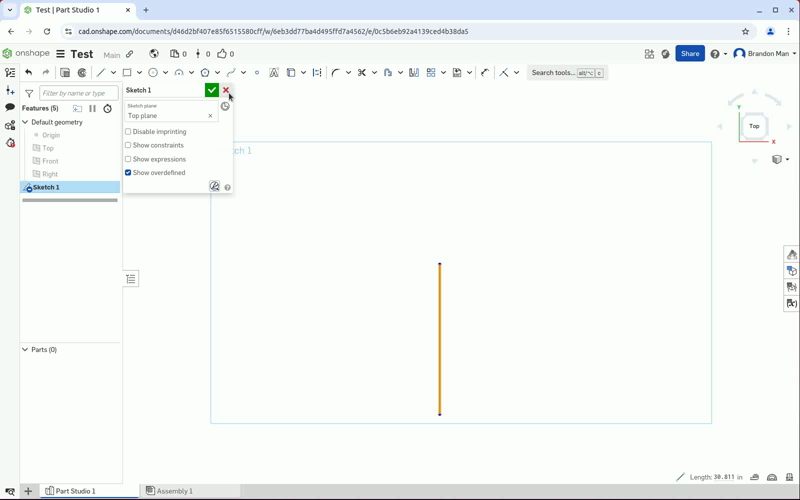
key(shift+h)
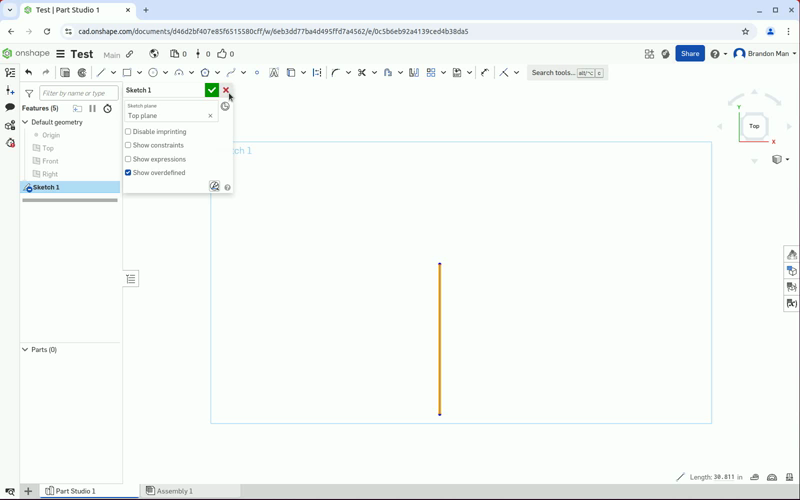
key(shift+s)
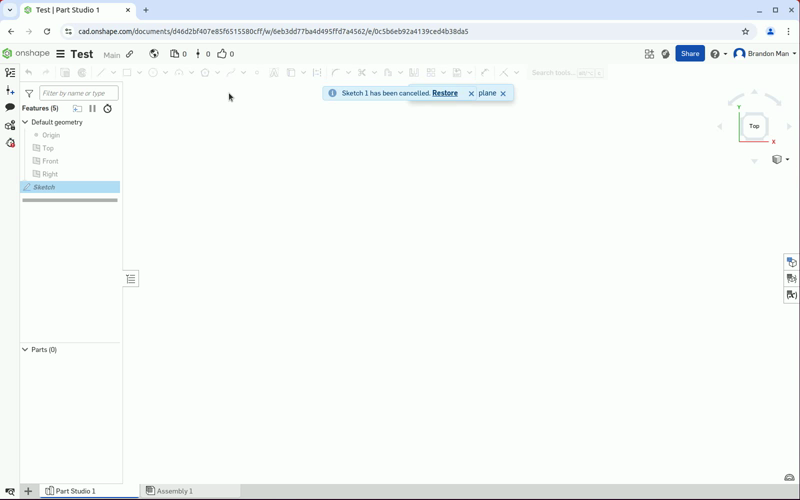
mouse_move(73, 150)
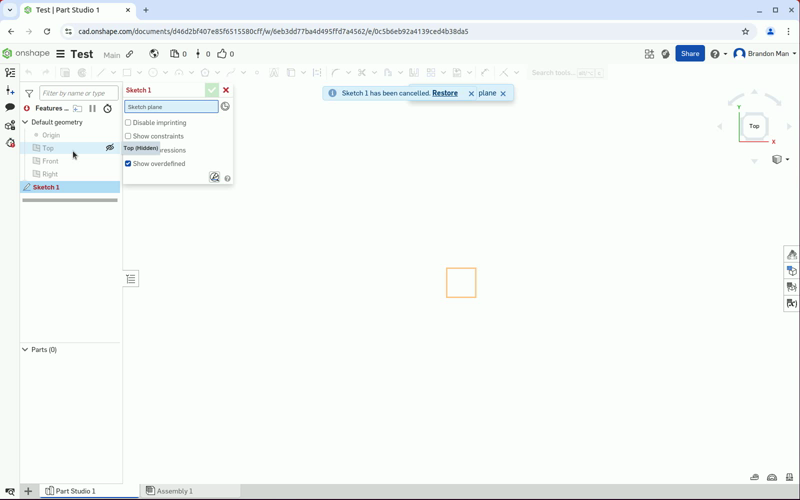
click(73, 150)
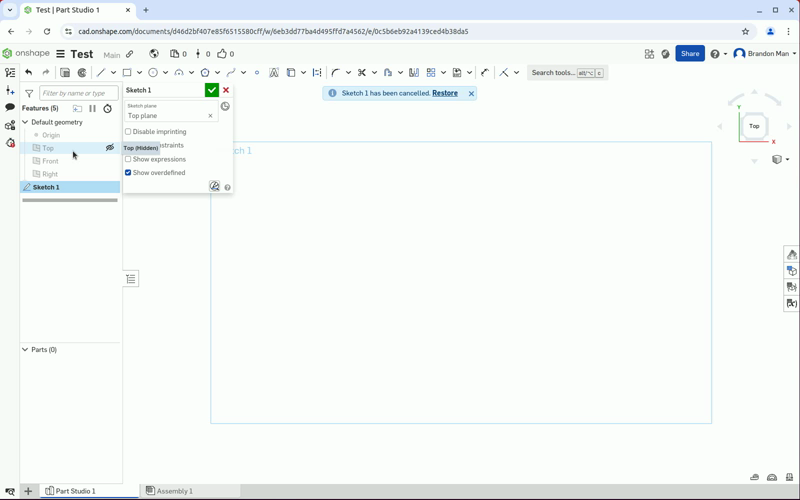
mouse_move(73, 352)
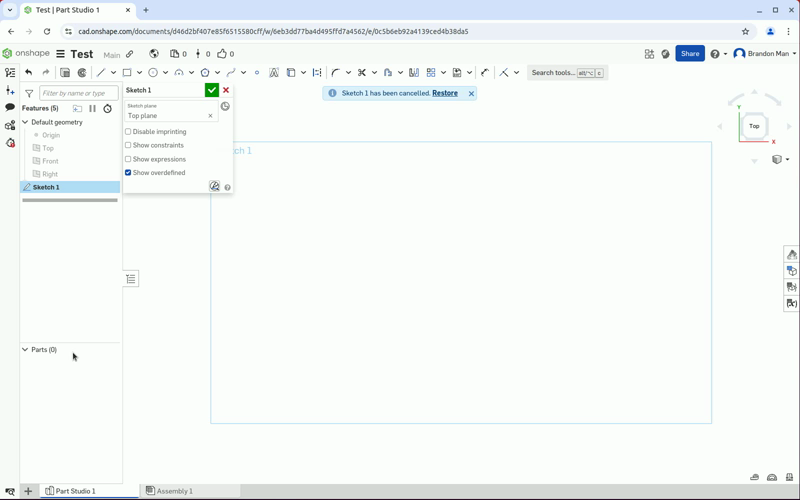
key(y)
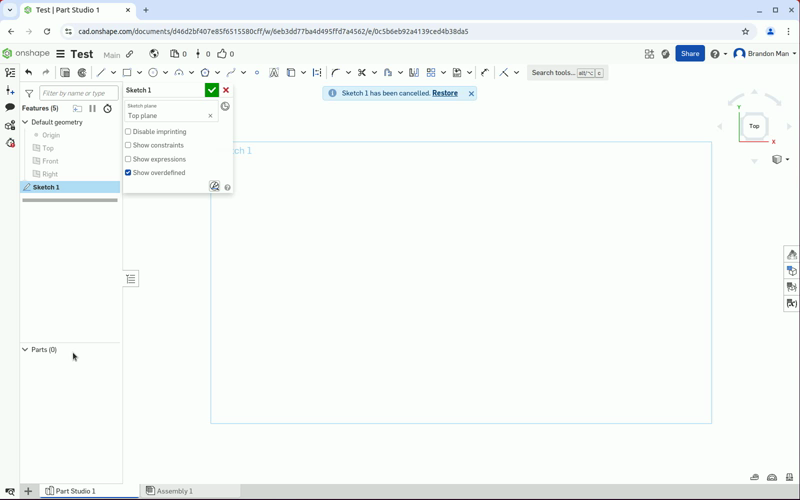
key(l)
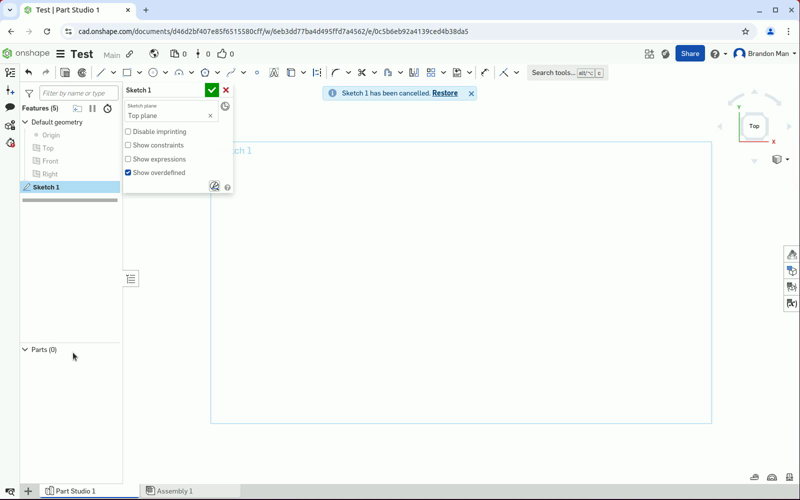
key_down(shift)
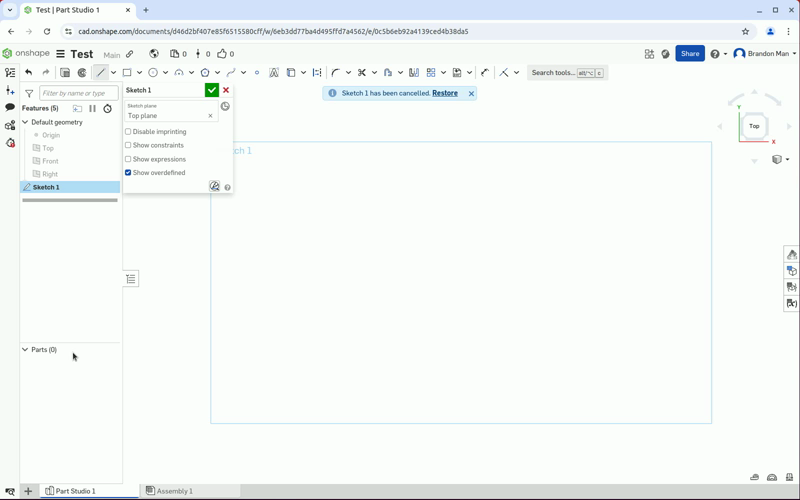
mouse_move(365, 363)
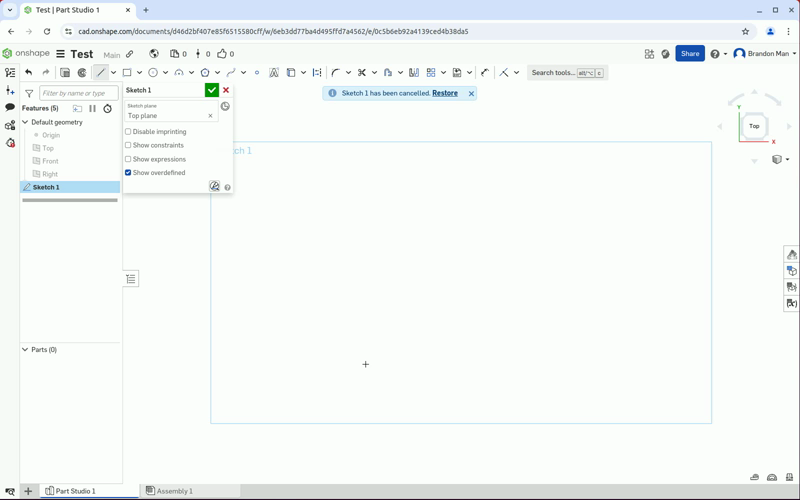
click(365, 363)
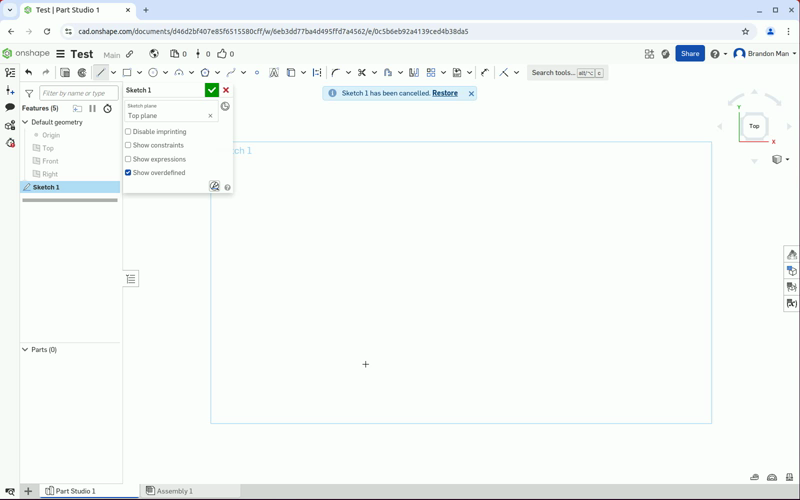
key_up(shift)
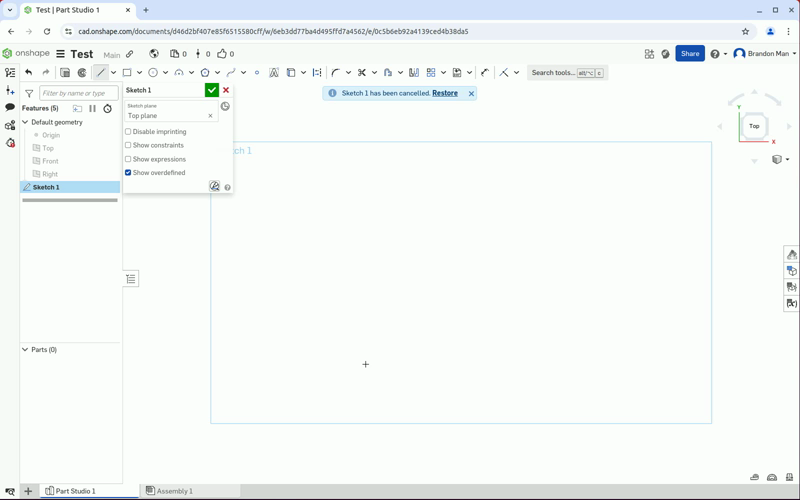
key_down(shift)
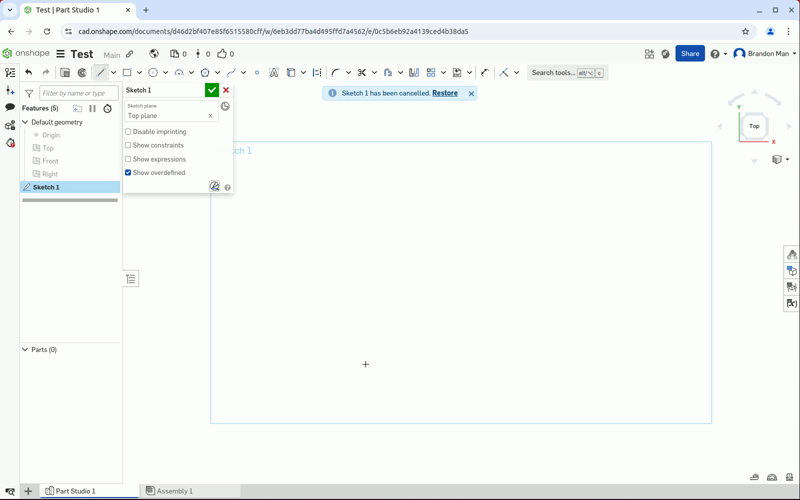
mouse_move(449, 310)
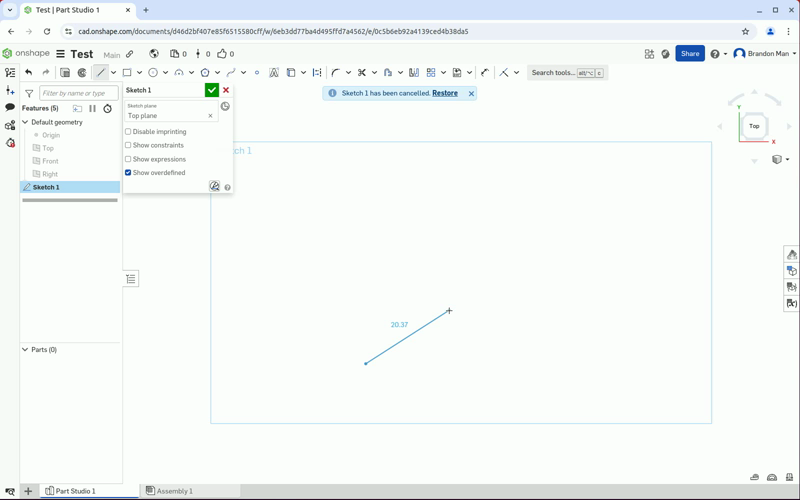
click(449, 310)
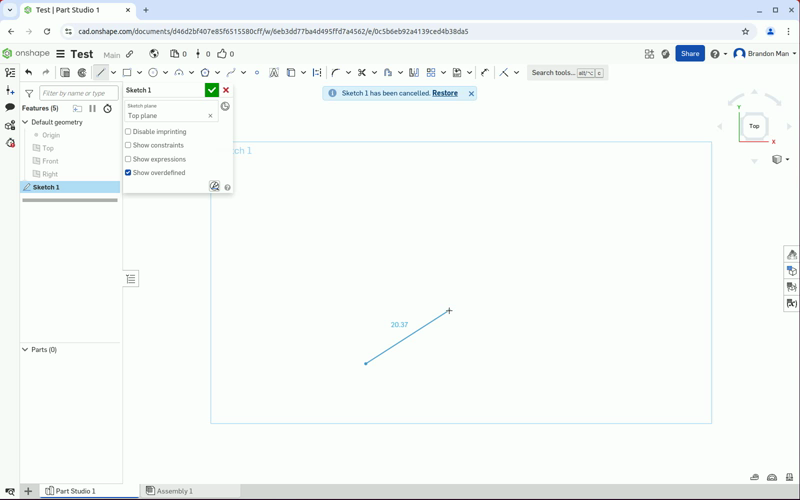
key_up(shift)
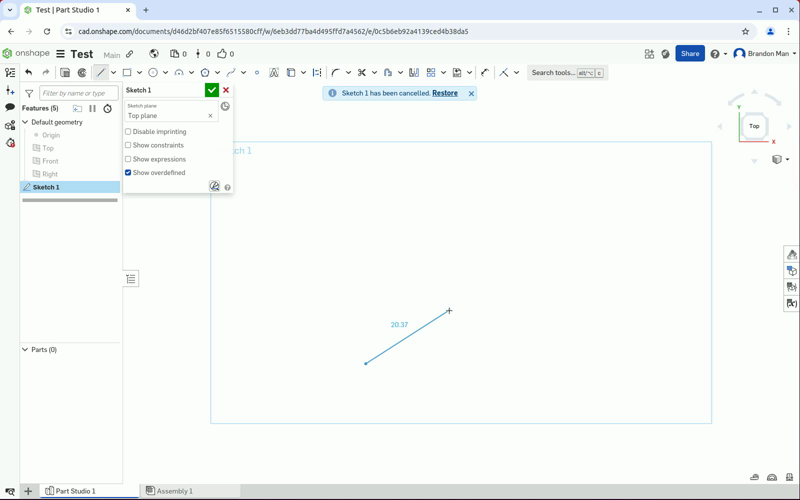
key_down(shift)
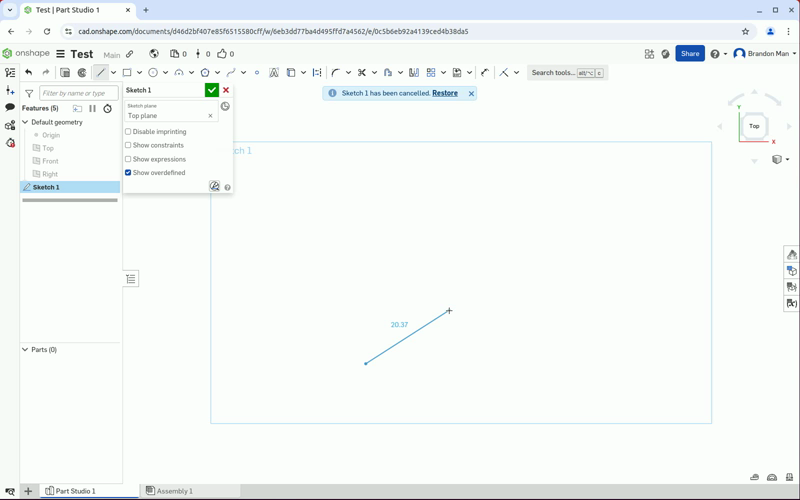
mouse_move(365, 310)
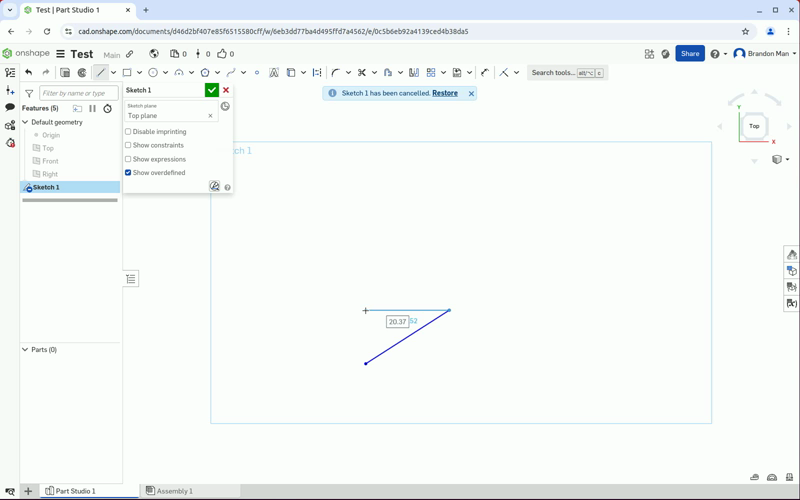
click(365, 310)
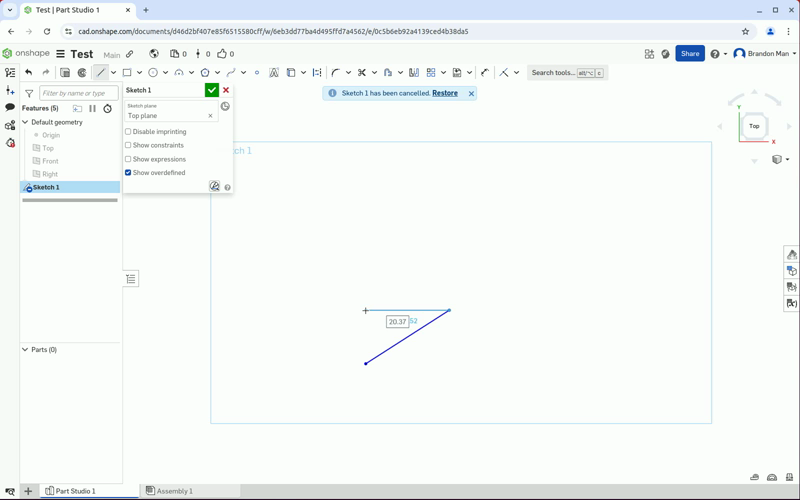
key_up(shift)
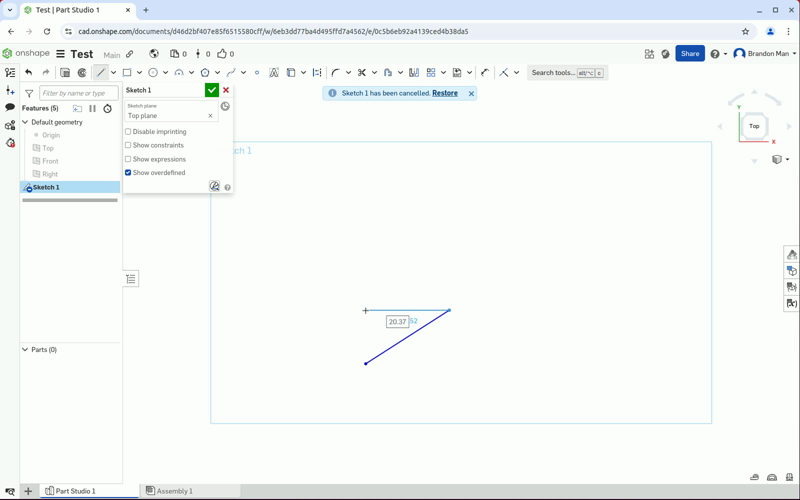
mouse_move(395, 310)
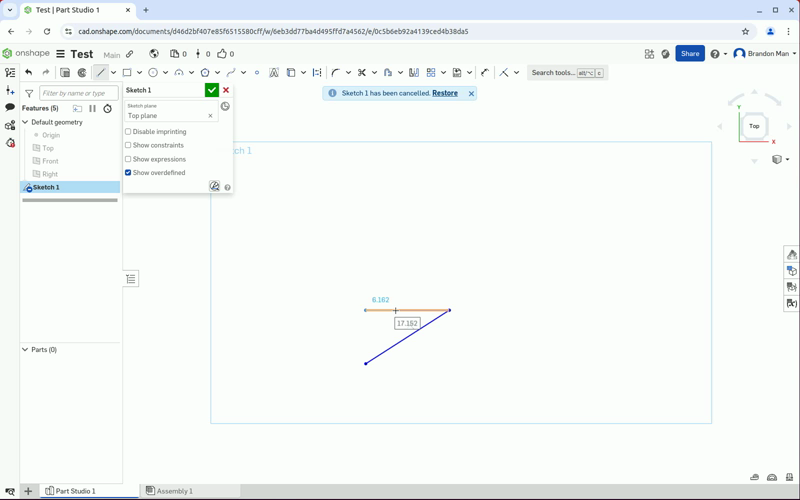
key_down(shift)
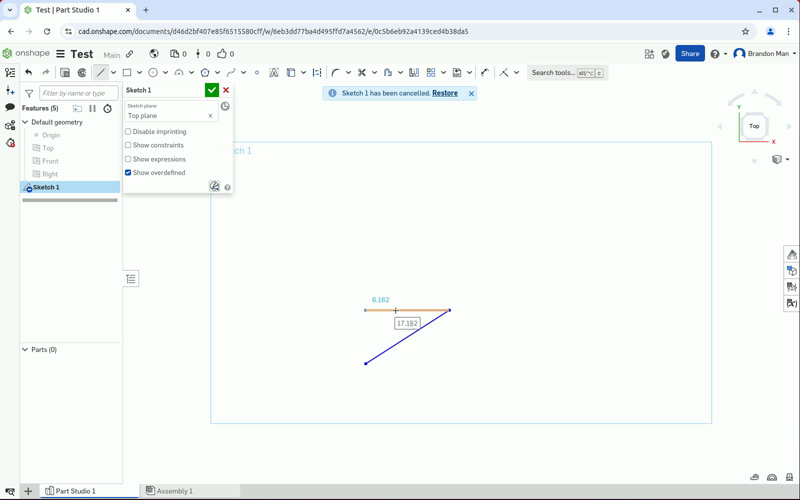
mouse_move(365, 363)
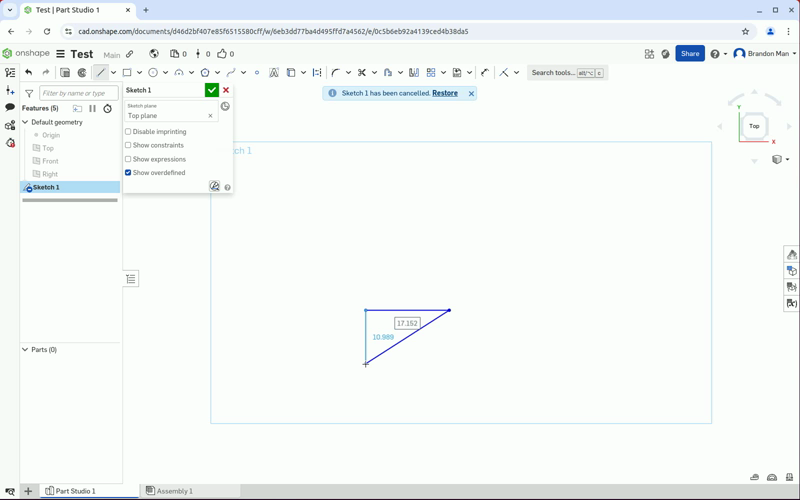
key_up(shift)
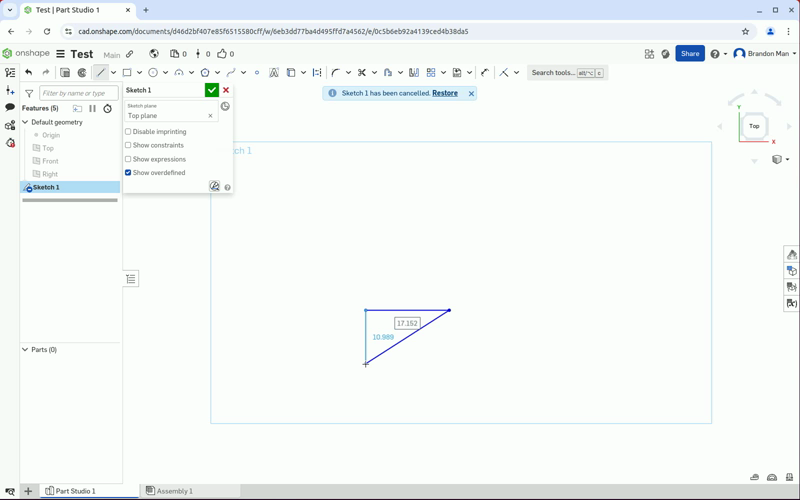
click(365, 363)
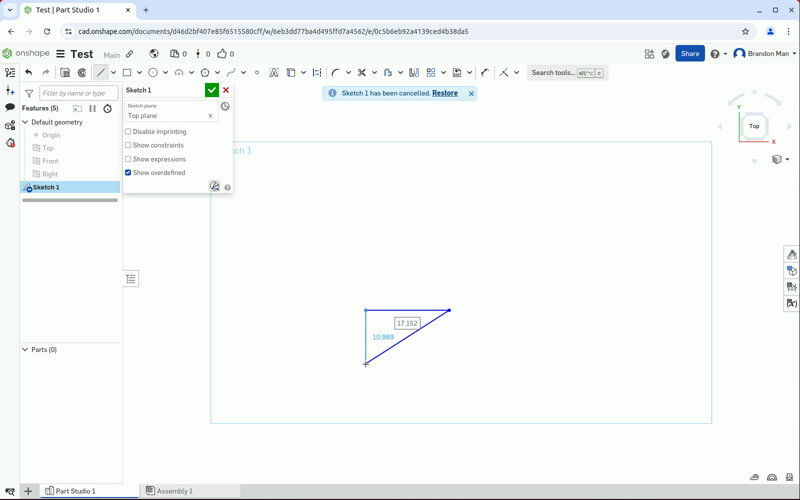
key(esc)
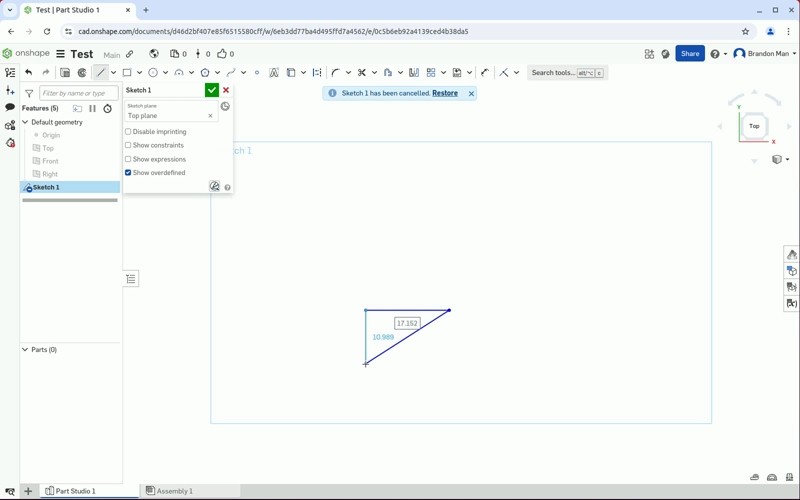
mouse_move(367, 351)
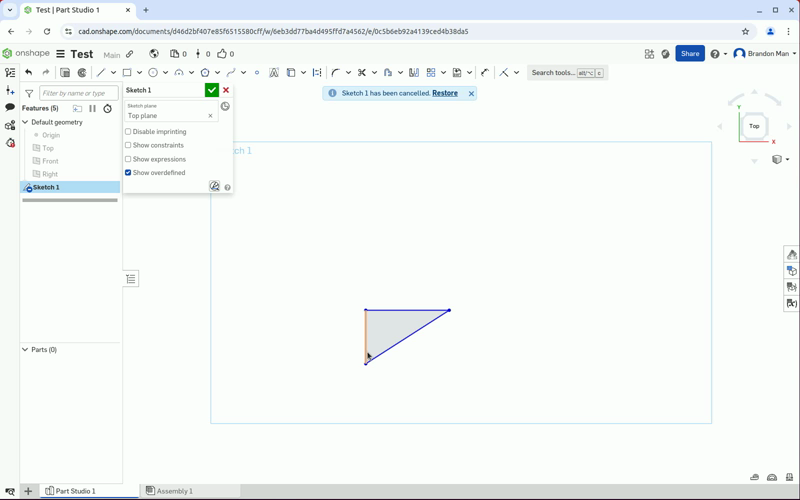
click(367, 351)
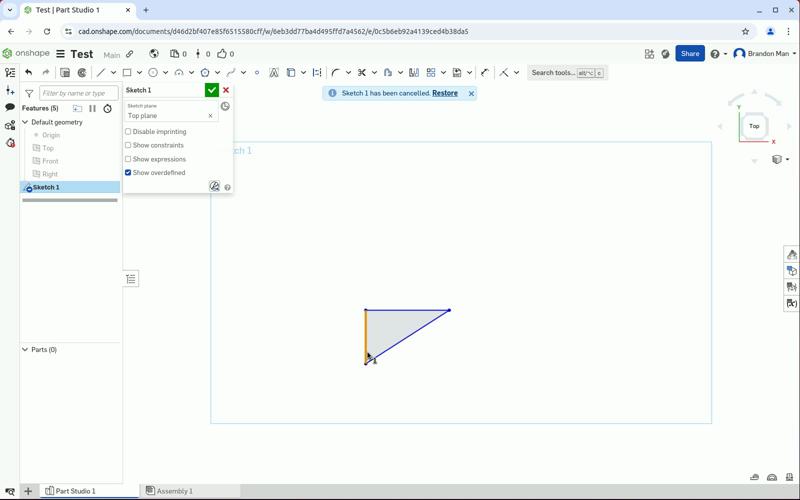
mouse_move(73, 352)
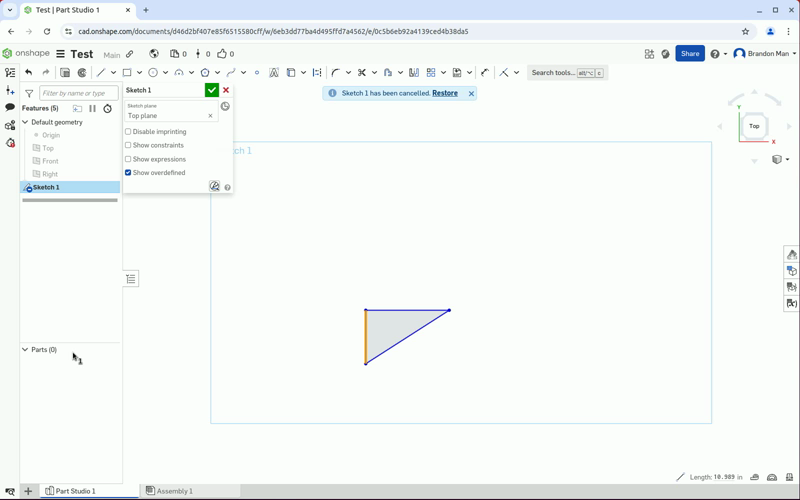
key(shift+y)
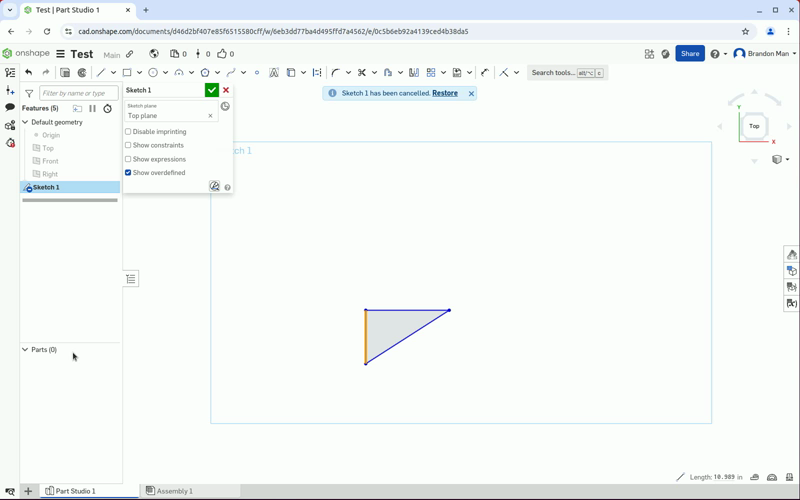
key(shift+e)
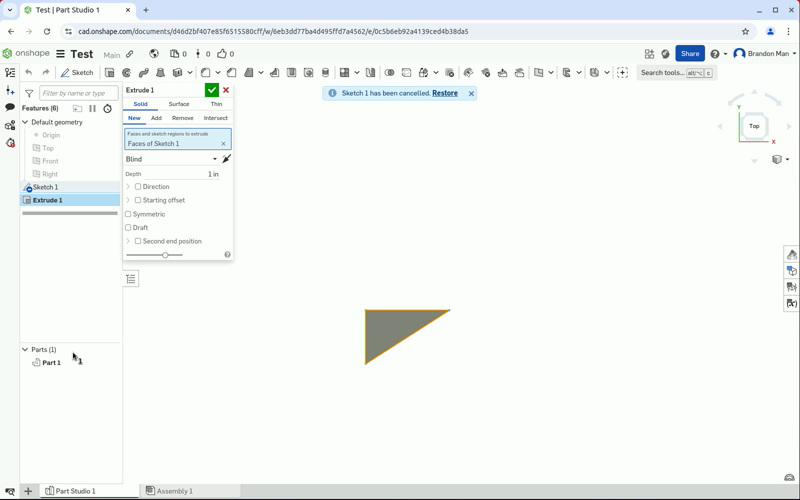
mouse_move(143, 106)
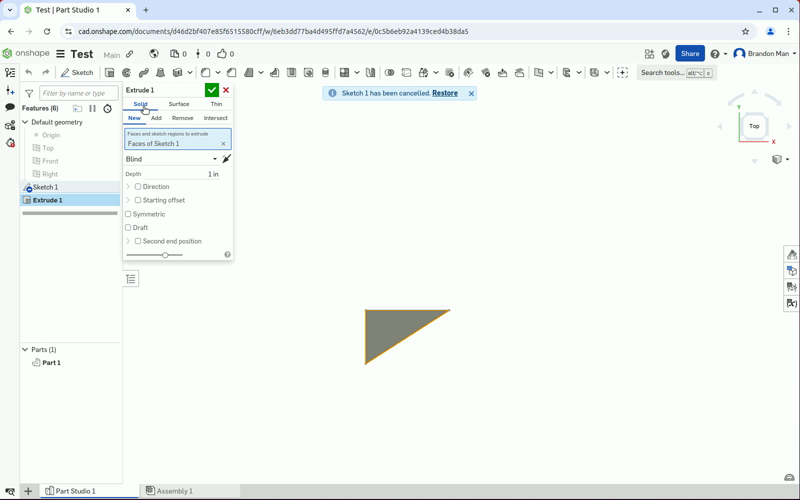
click(143, 106)
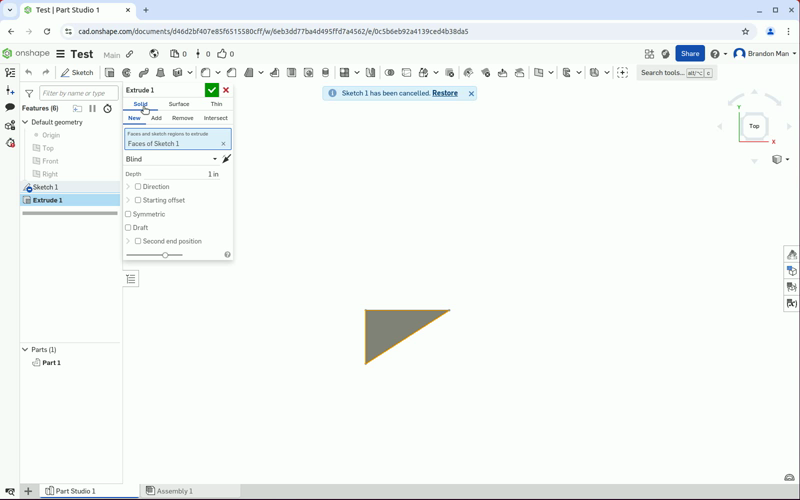
mouse_move(137, 120)
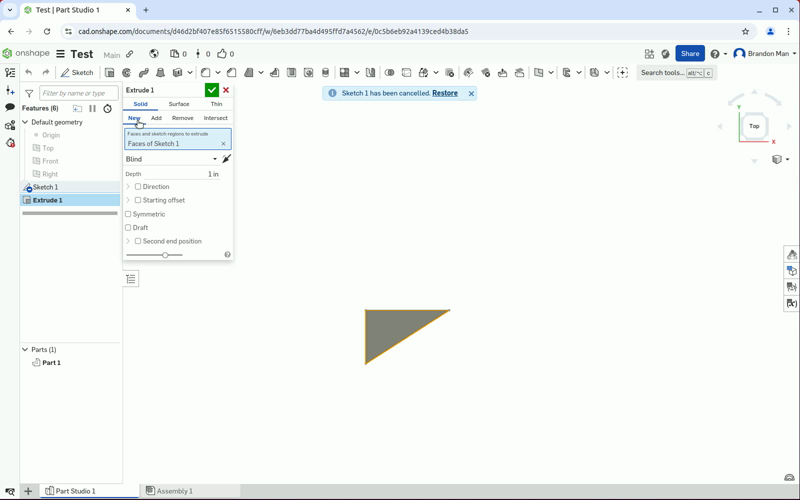
click(137, 120)
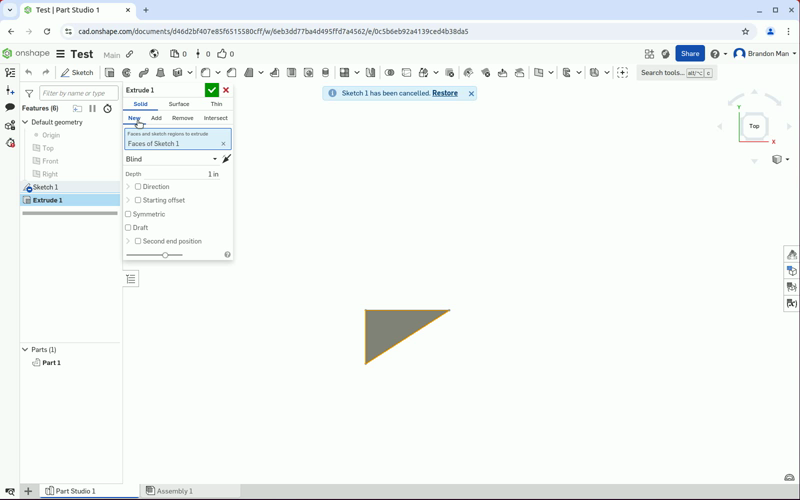
key(tab, 4)
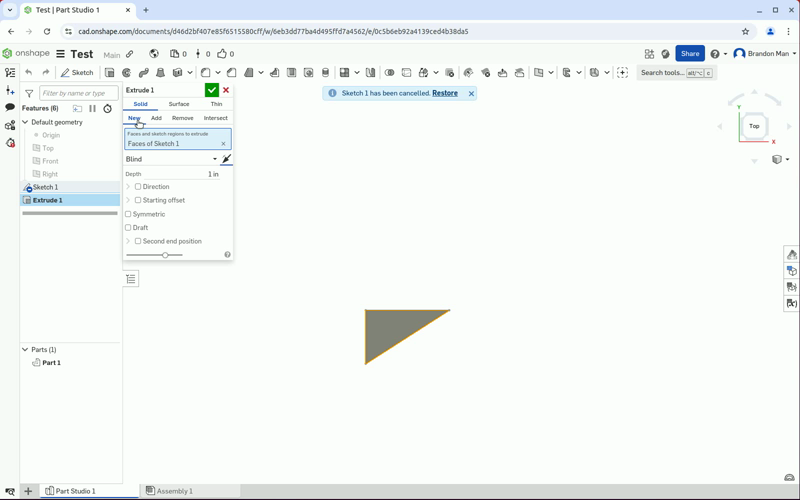
text(3.611)
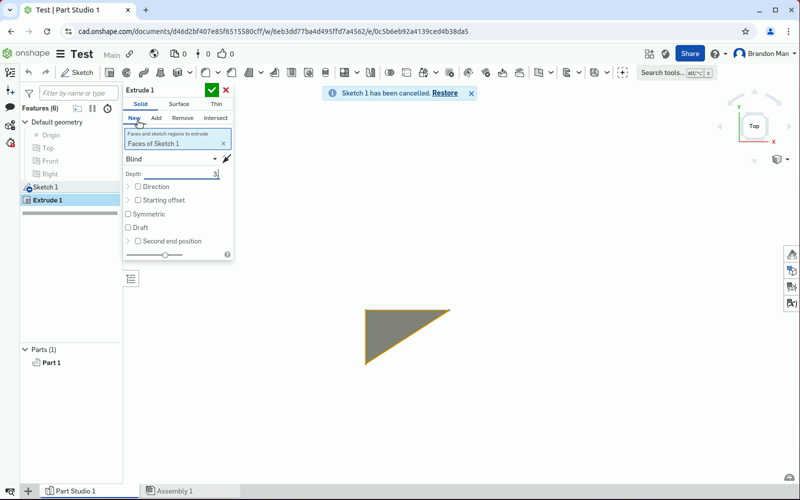
key(enter)
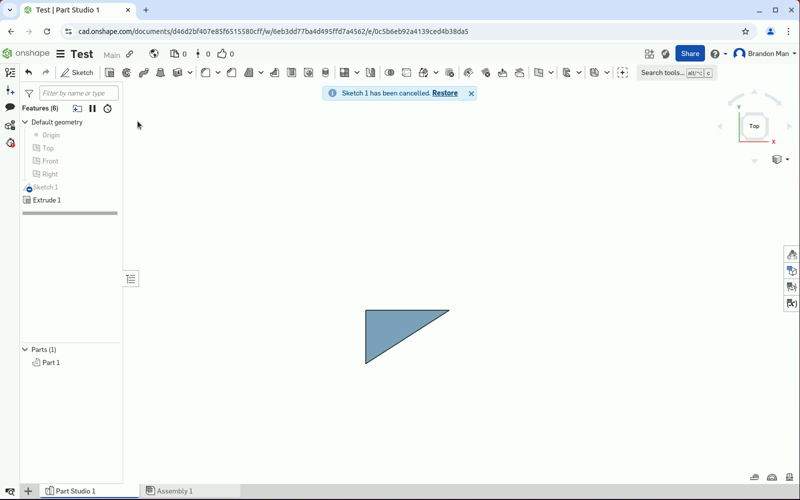
key(shift+h)
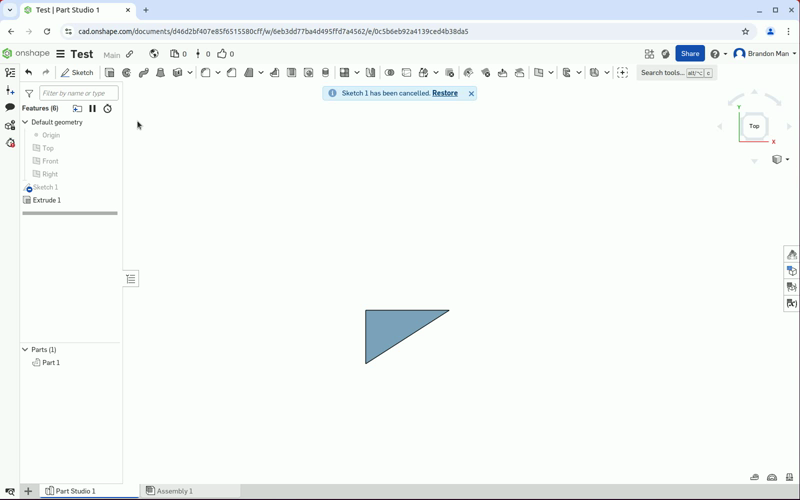
key(shift+h)
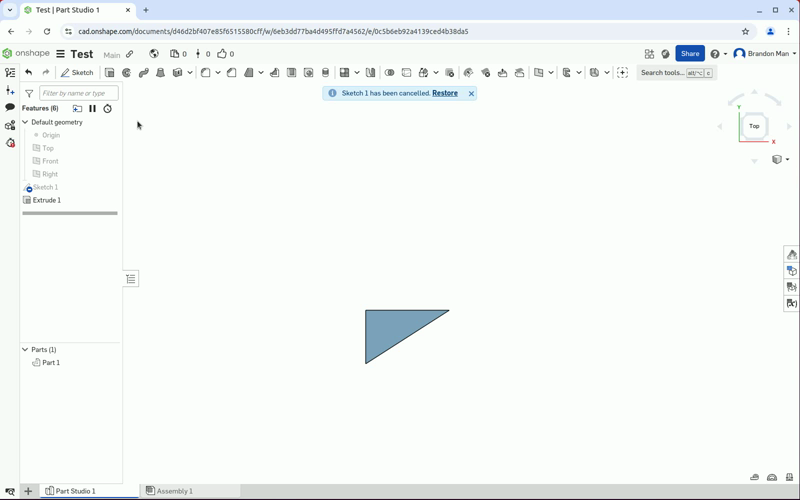
mouse_move(73, 189)
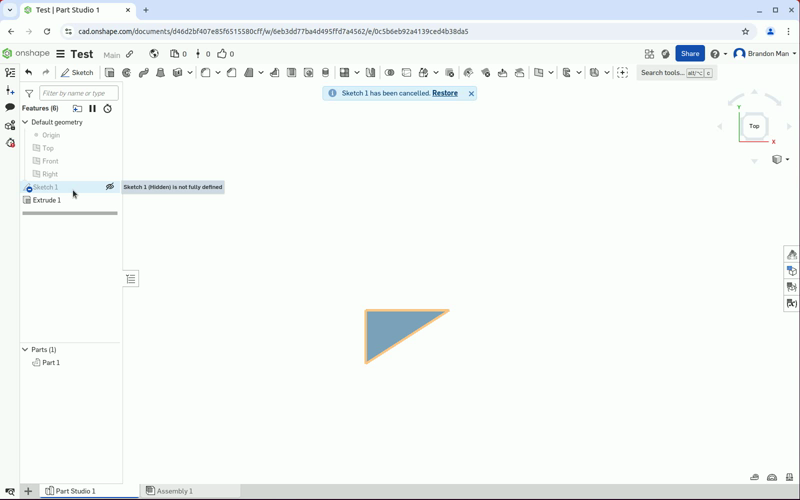
click(73, 189)
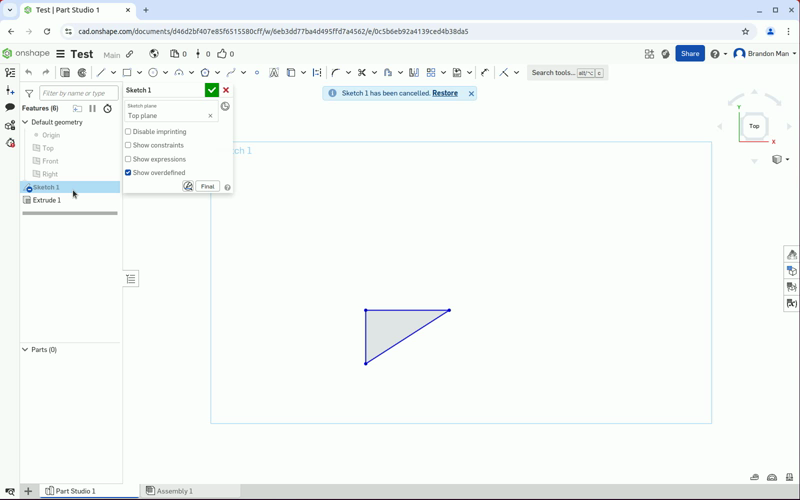
mouse_move(229, 92)
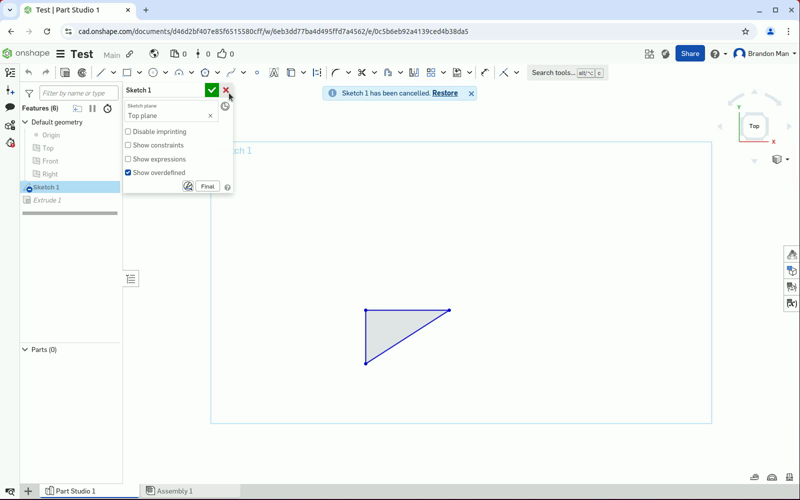
click(229, 92)
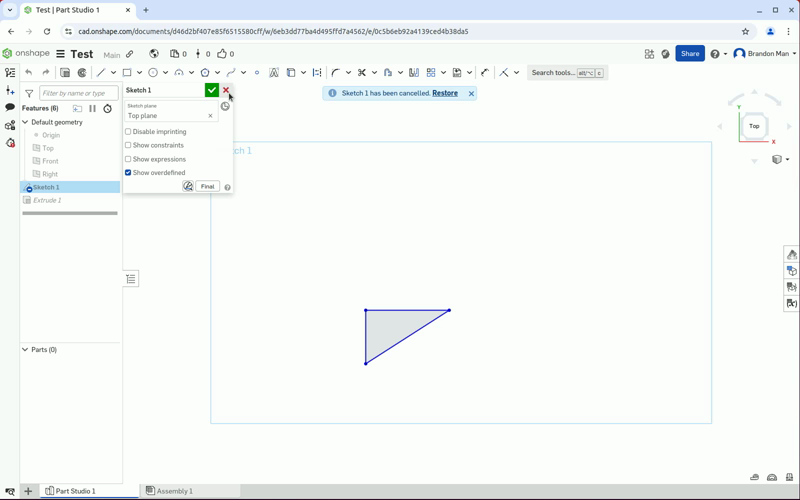
key(shift+s)
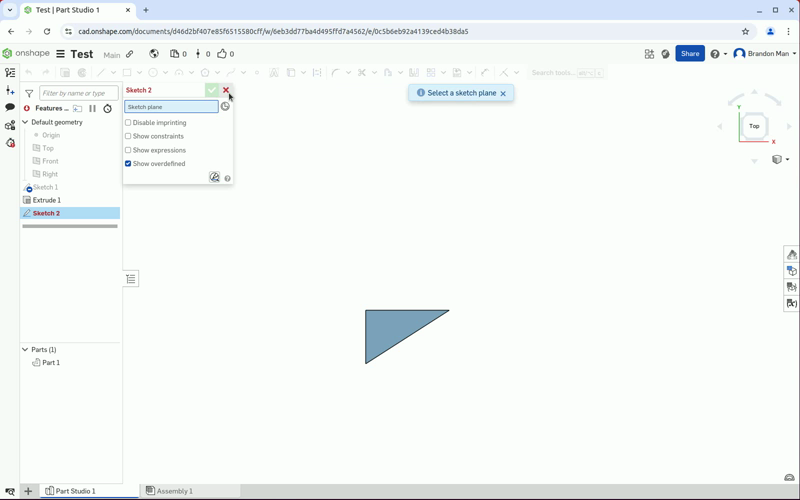
mouse_move(73, 150)
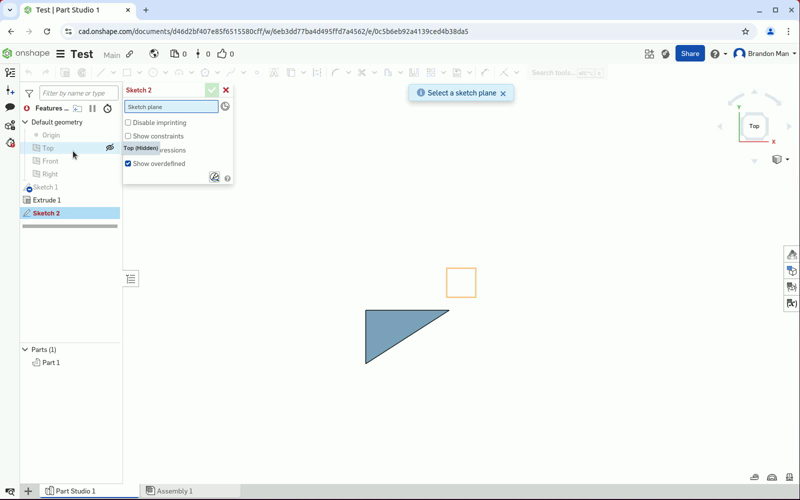
click(73, 150)
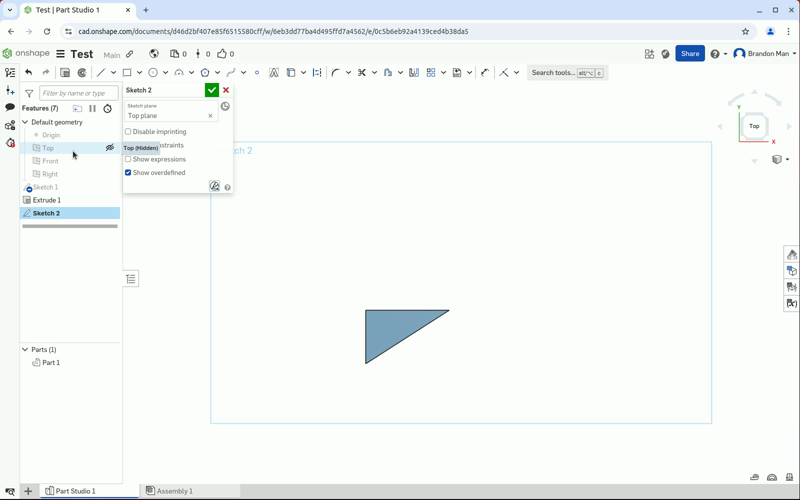
mouse_move(73, 352)
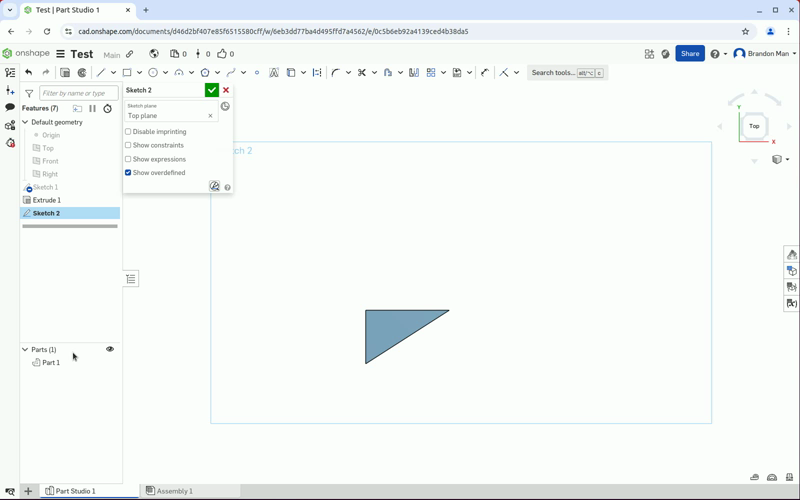
key(y)
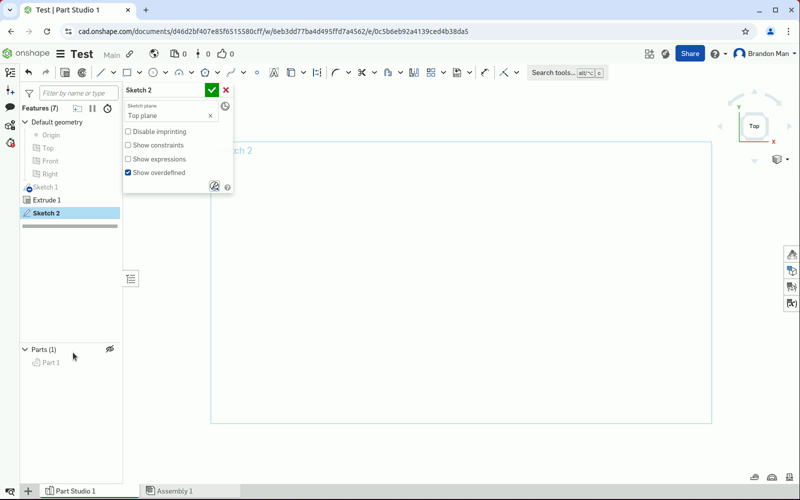
key(l)
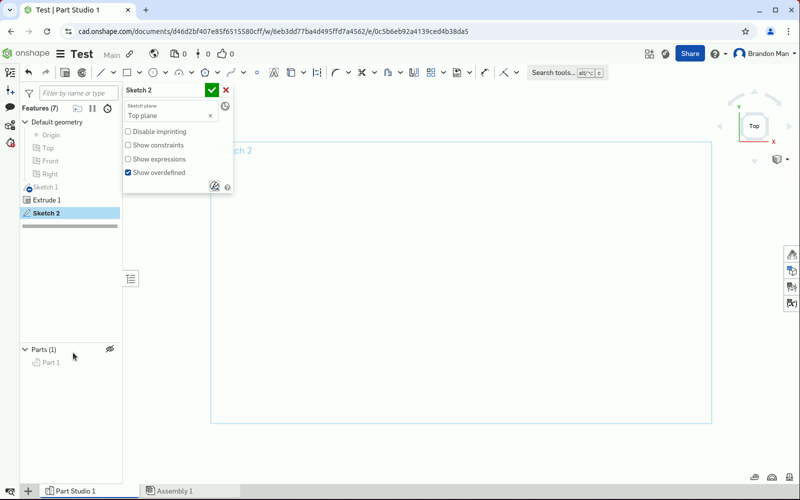
key_down(shift)
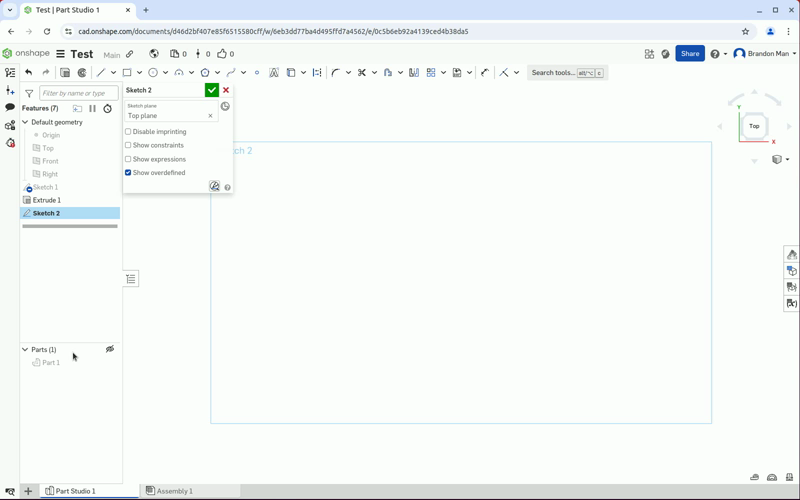
mouse_move(348, 311)
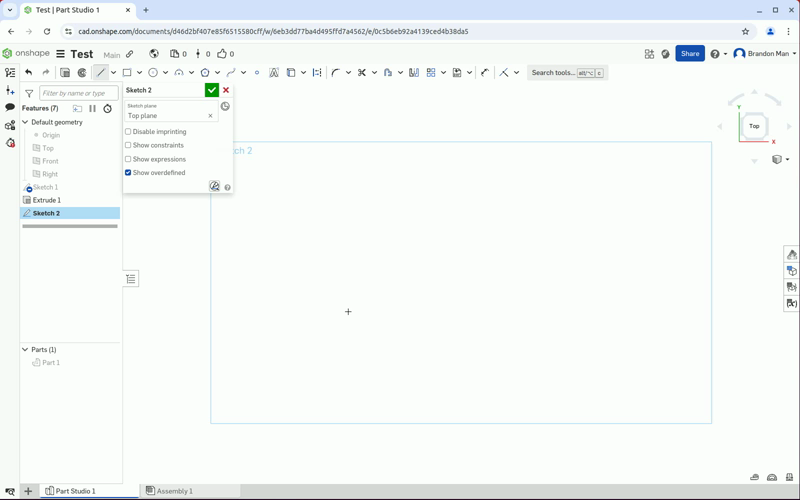
click(348, 311)
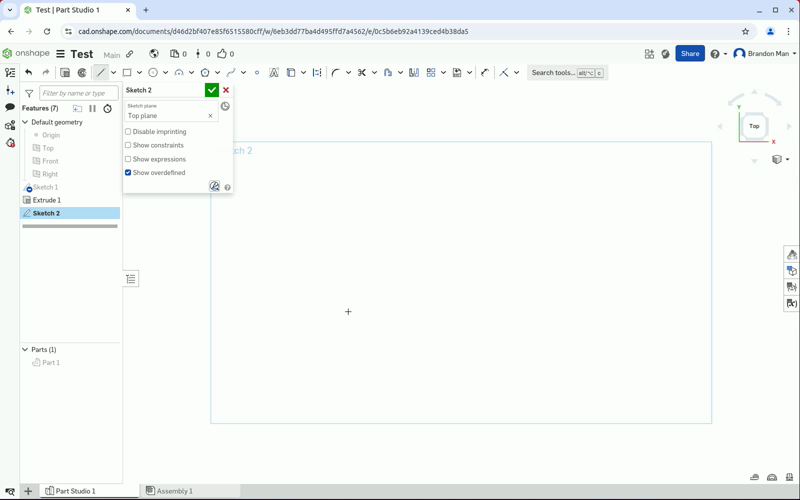
key_up(shift)
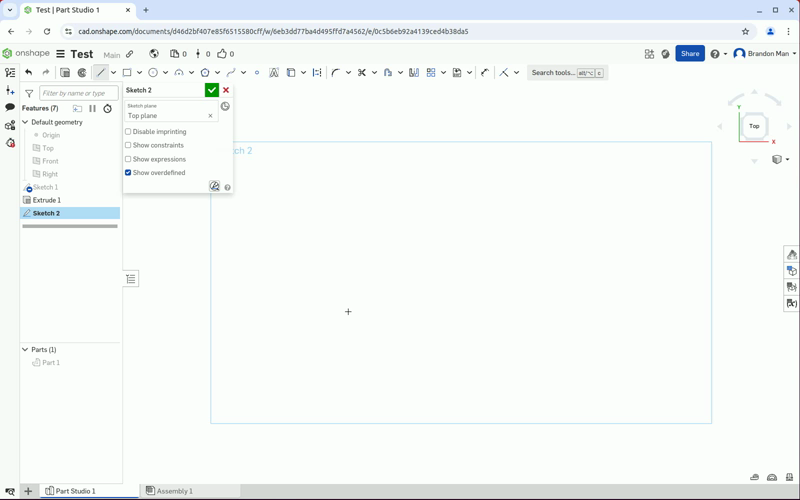
key_down(shift)
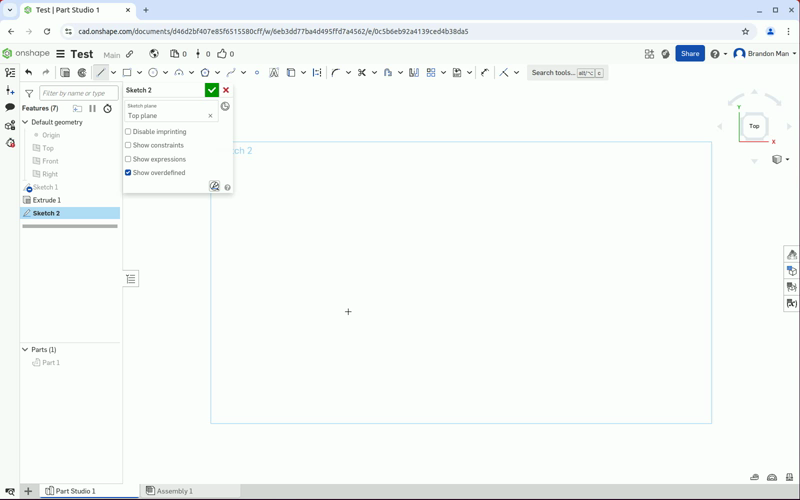
mouse_move(378, 311)
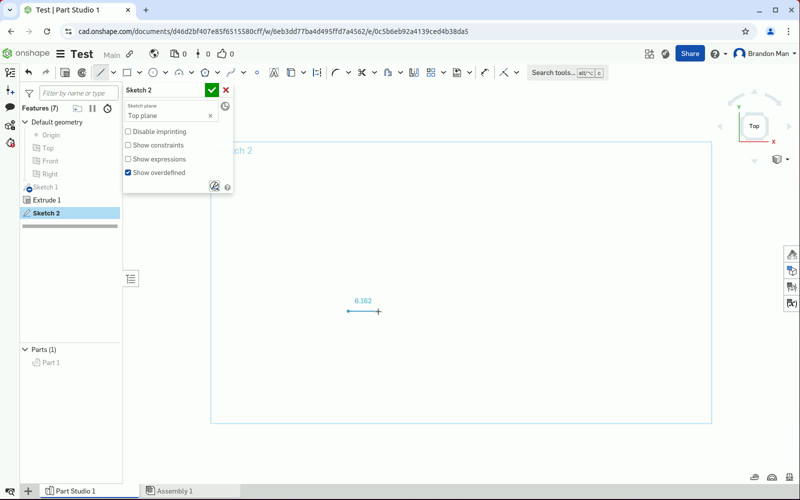
mouse_move(365, 311)
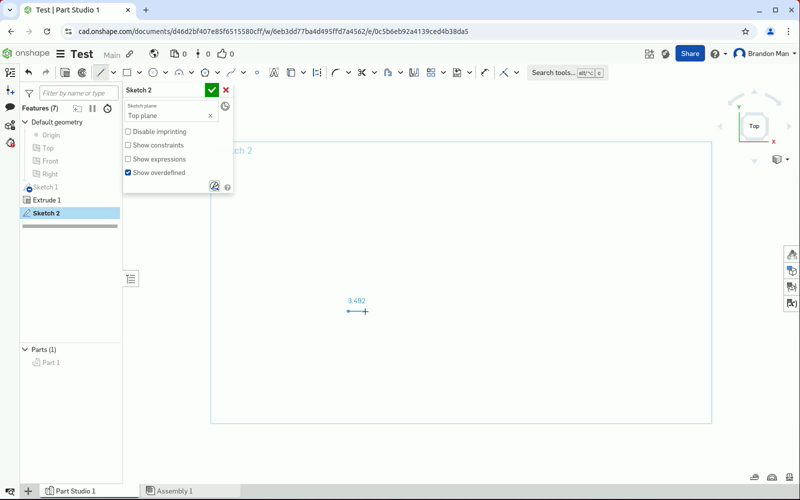
click(365, 311)
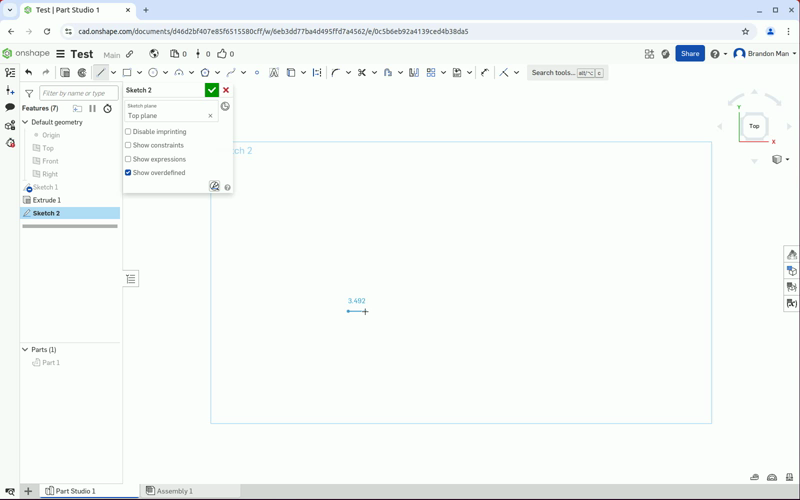
key_up(shift)
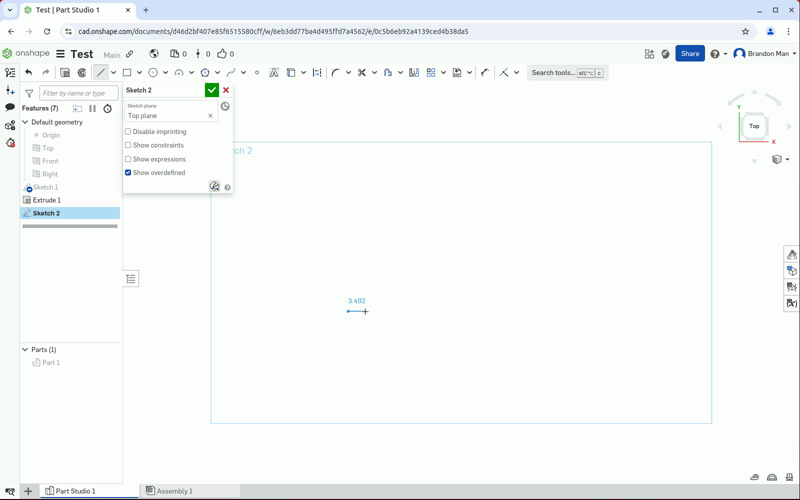
key_down(shift)
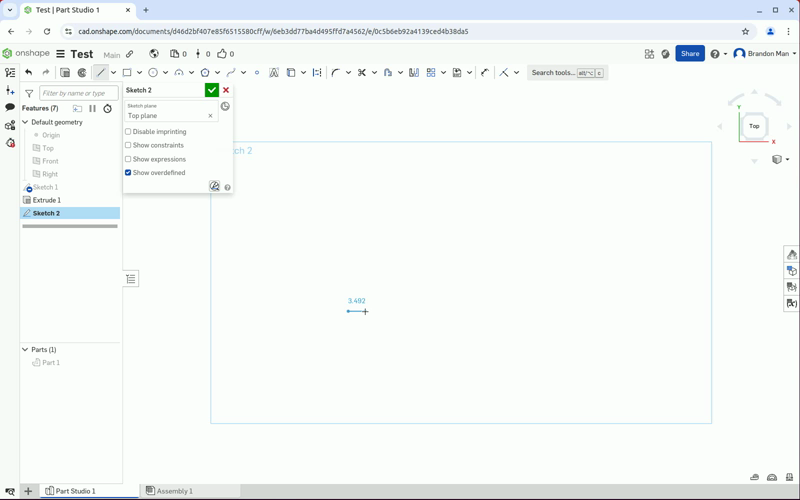
mouse_move(448, 311)
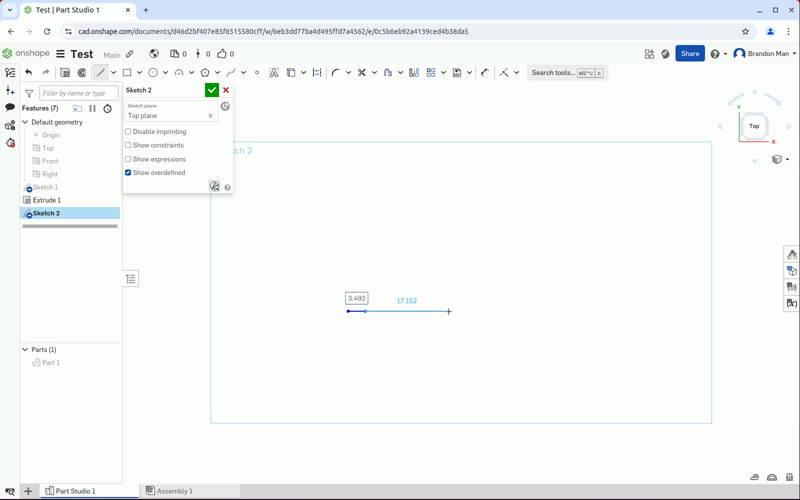
click(448, 311)
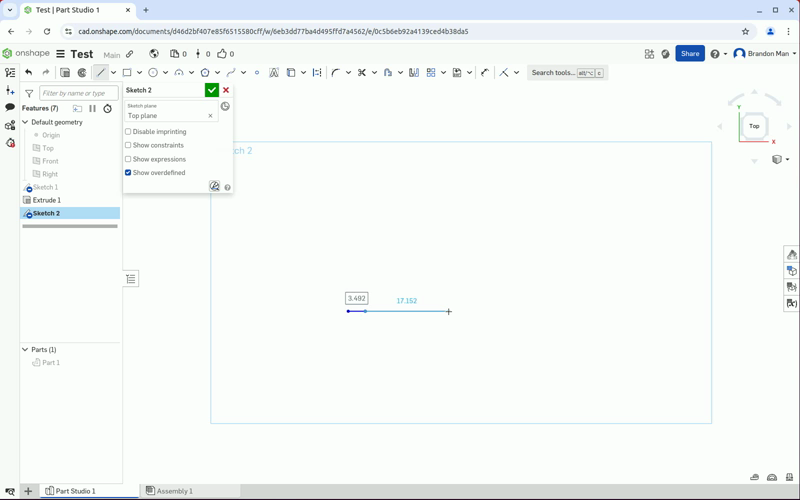
key_up(shift)
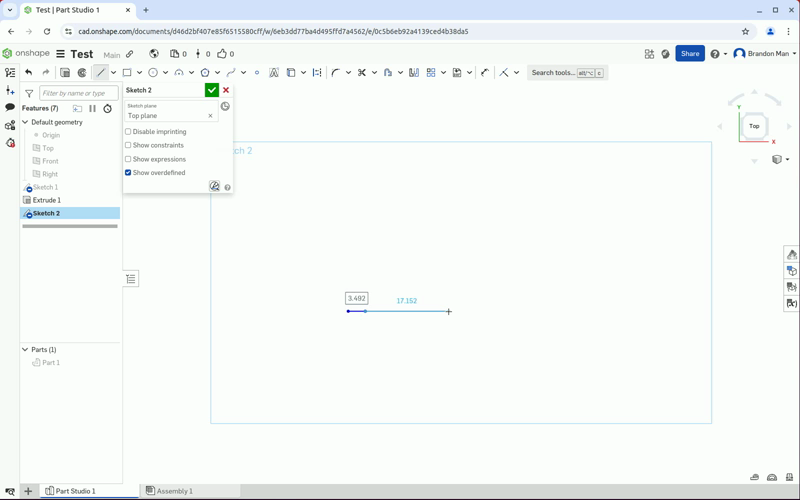
key_down(shift)
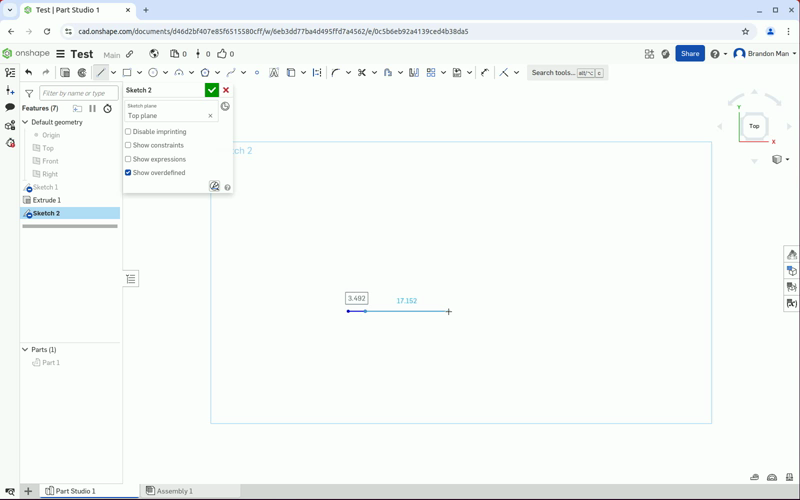
mouse_move(528, 311)
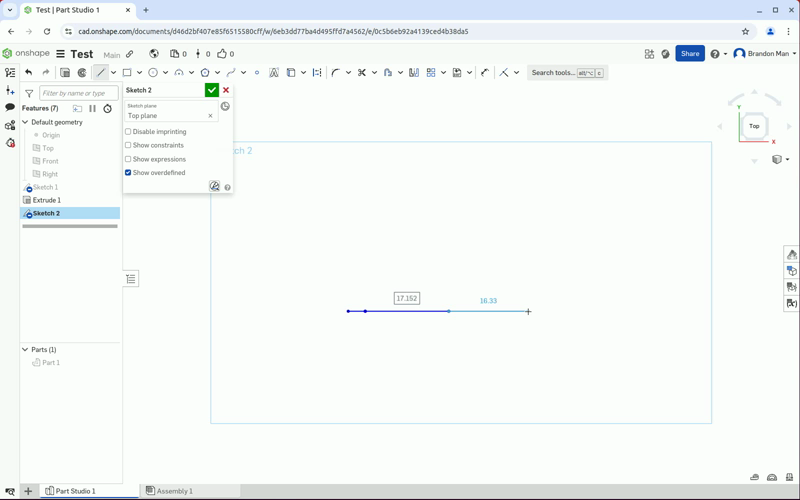
click(528, 311)
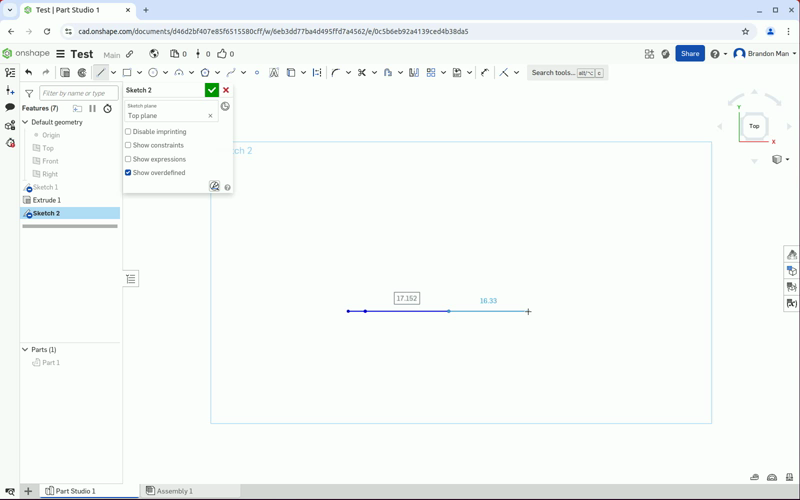
key_up(shift)
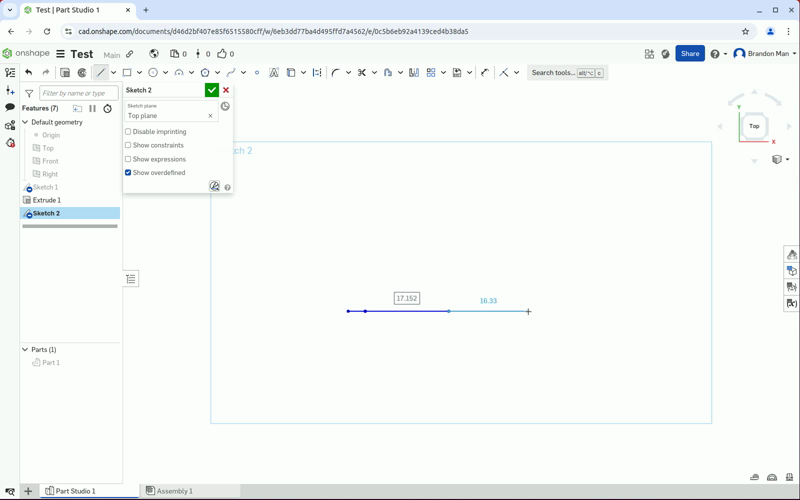
key_down(shift)
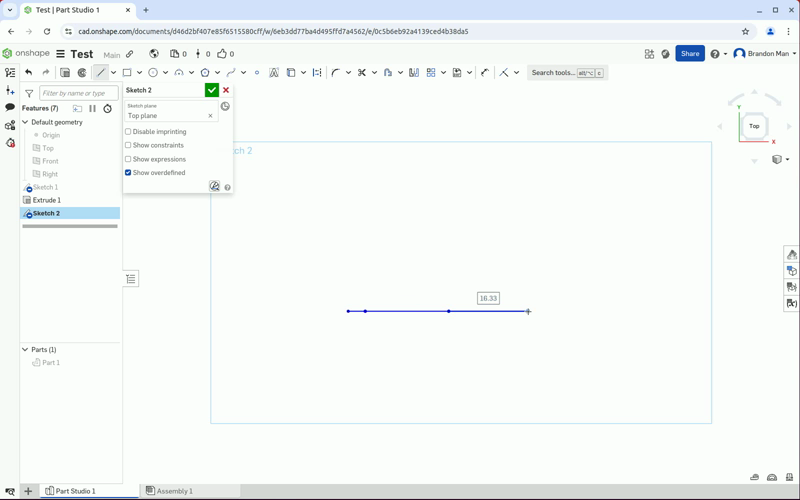
mouse_move(558, 311)
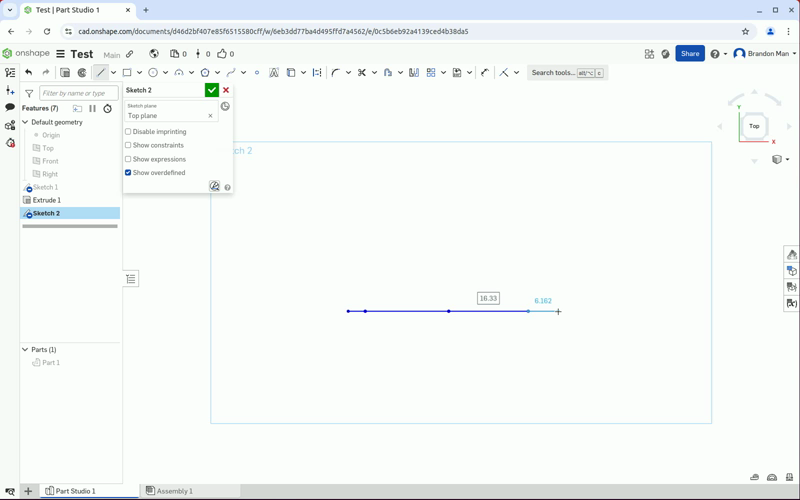
mouse_move(528, 294)
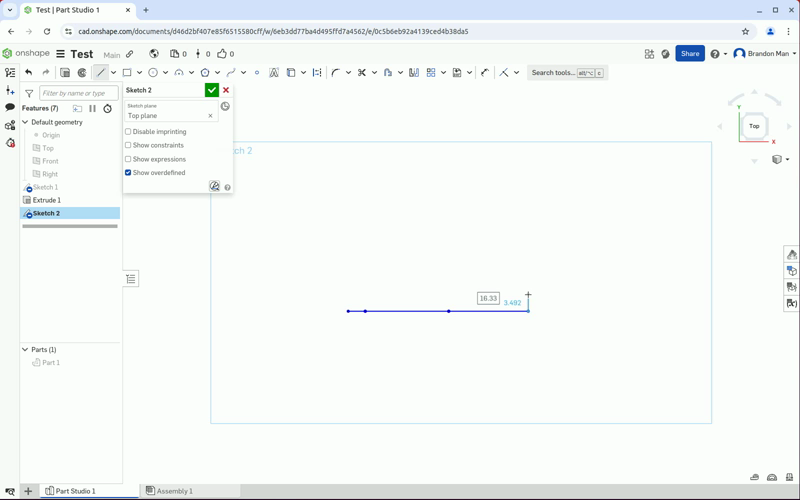
click(528, 294)
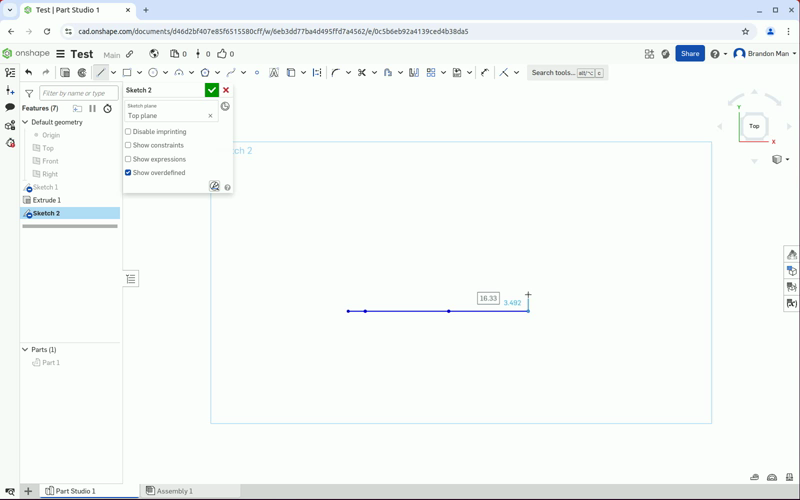
key_up(shift)
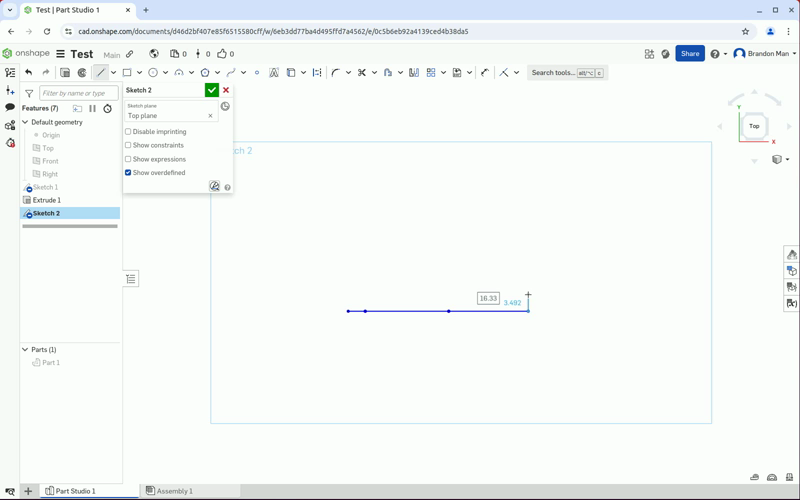
key_down(shift)
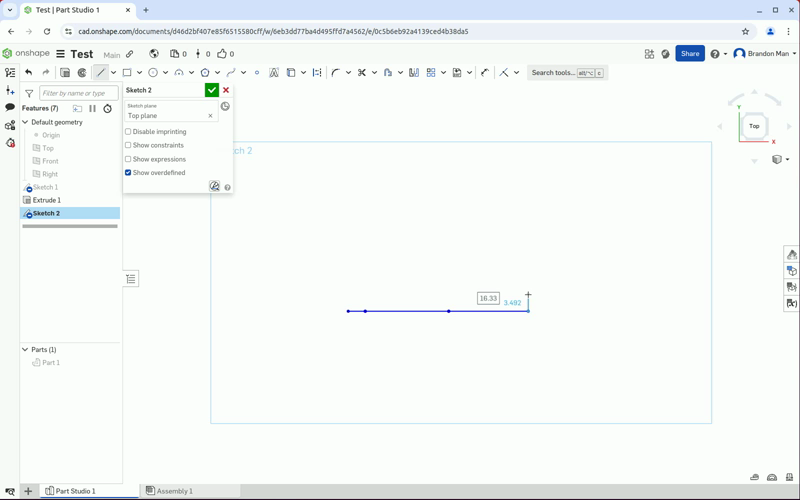
mouse_move(348, 294)
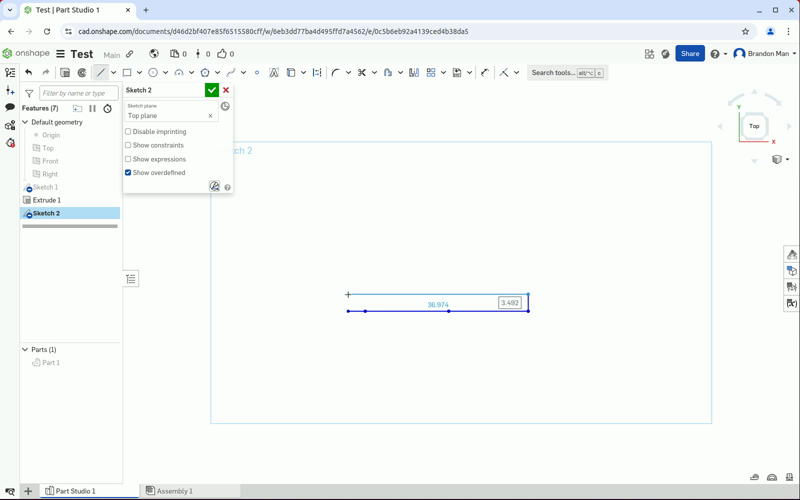
click(348, 294)
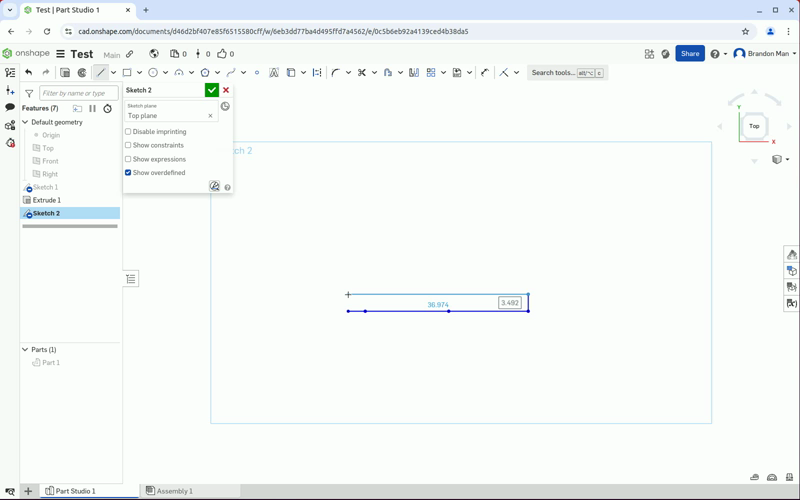
key_up(shift)
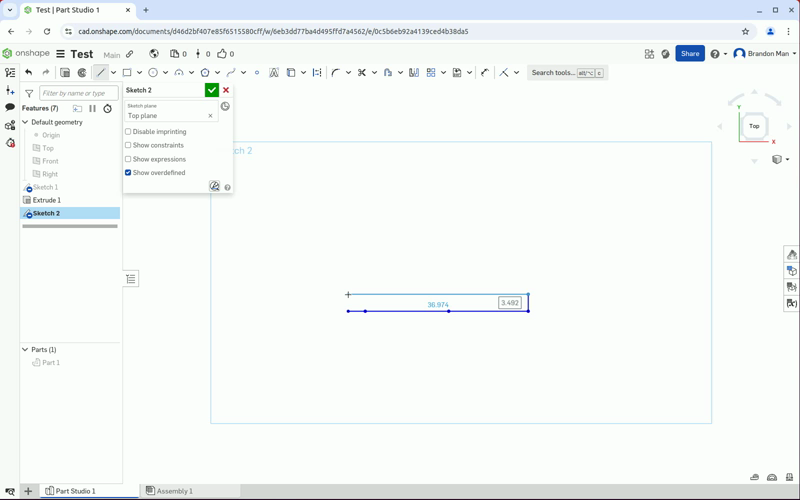
mouse_move(378, 294)
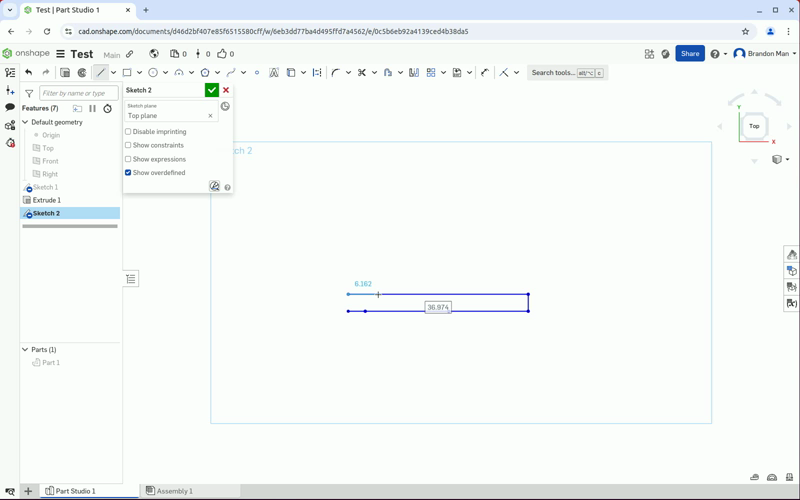
key_down(shift)
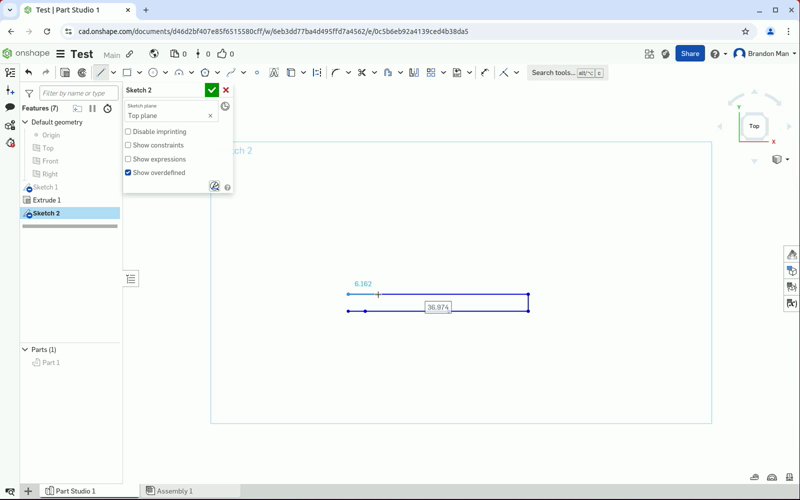
mouse_move(348, 311)
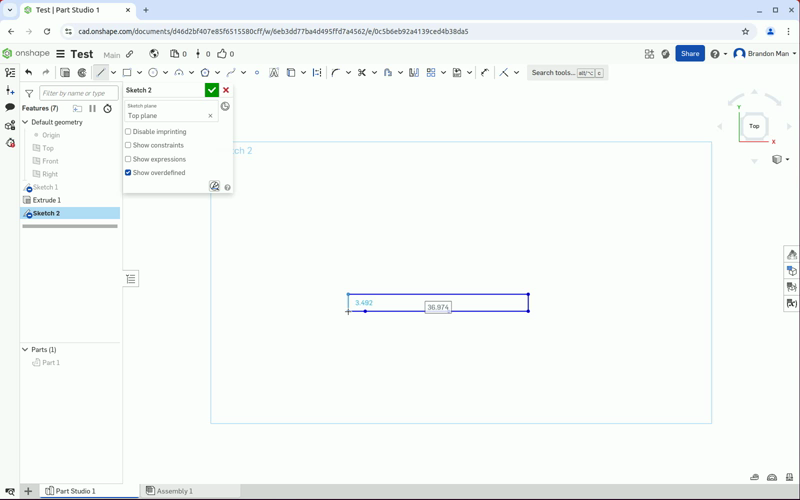
key_up(shift)
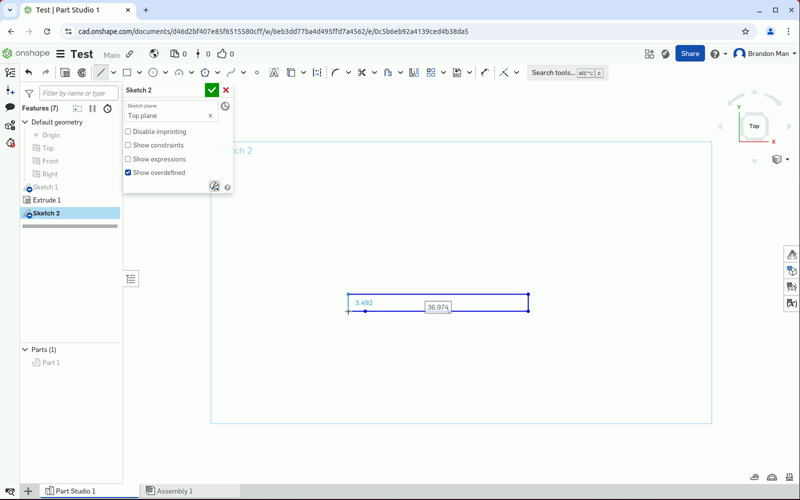
click(348, 311)
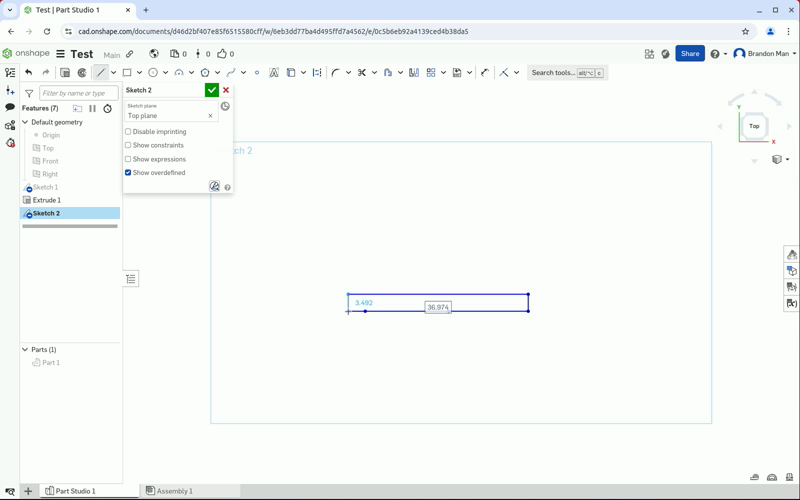
key(esc)
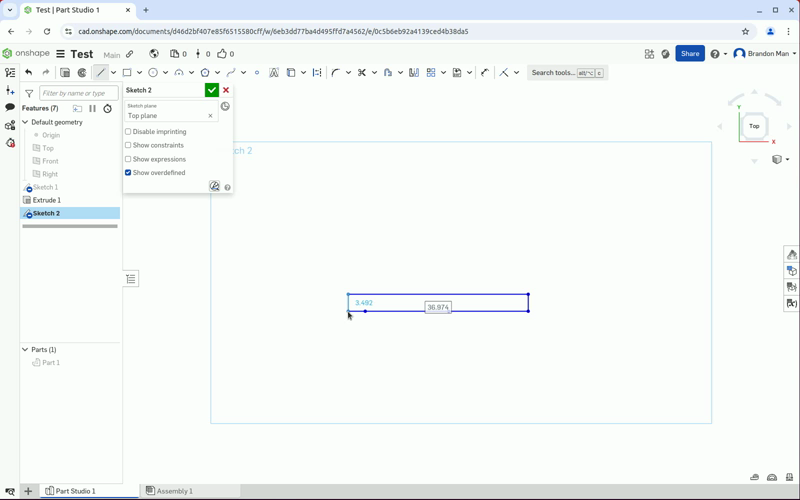
mouse_move(364, 308)
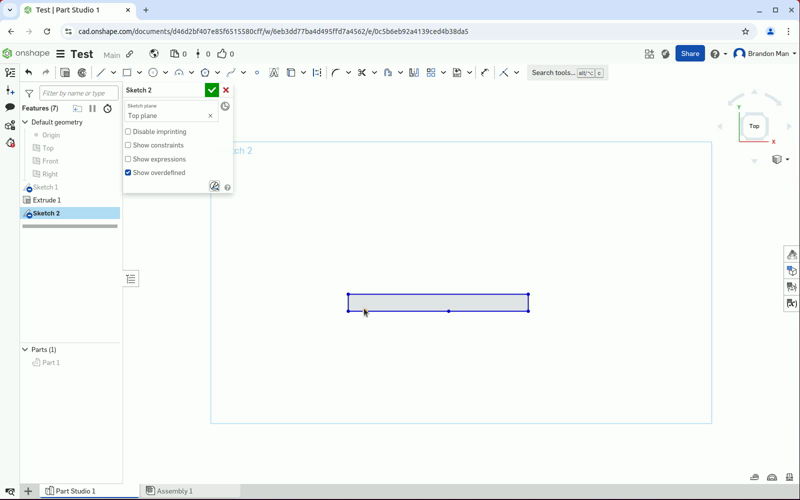
click(364, 308)
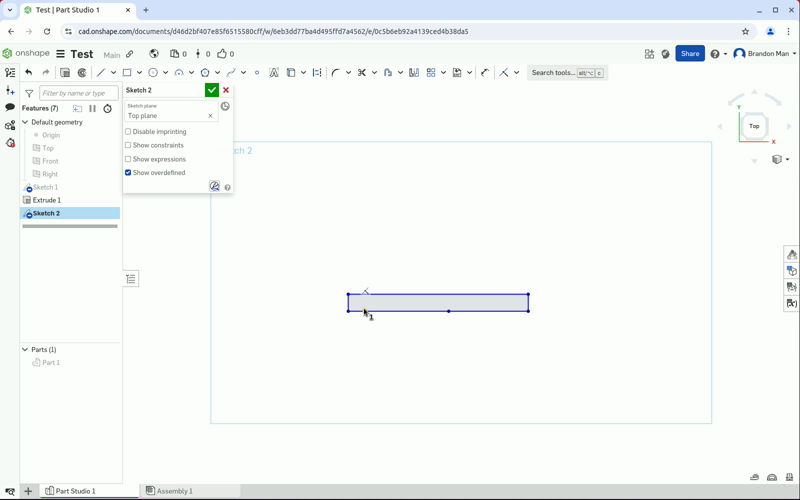
mouse_move(73, 352)
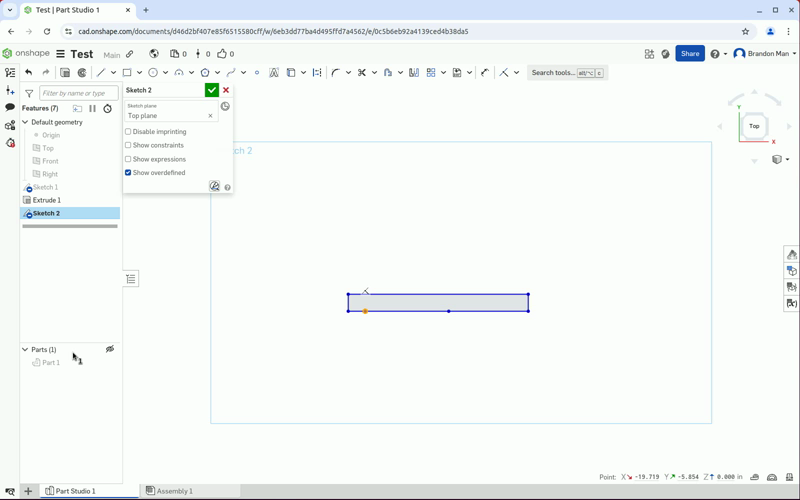
key(shift+y)
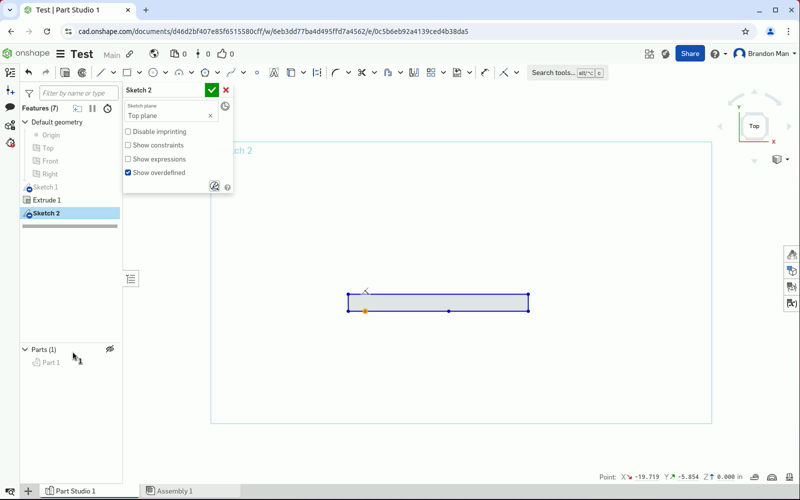
key(shift+e)
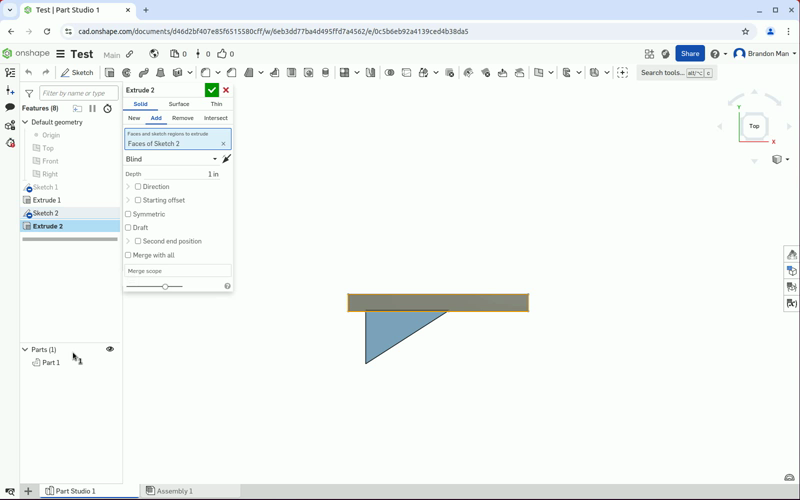
mouse_move(143, 106)
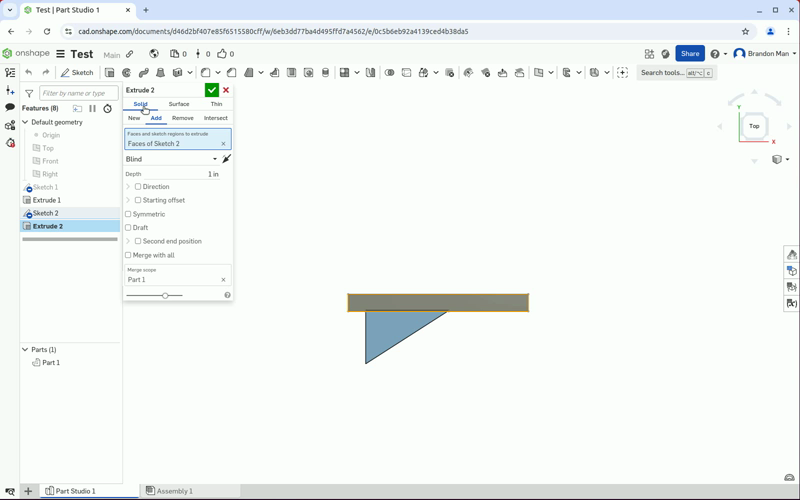
click(143, 106)
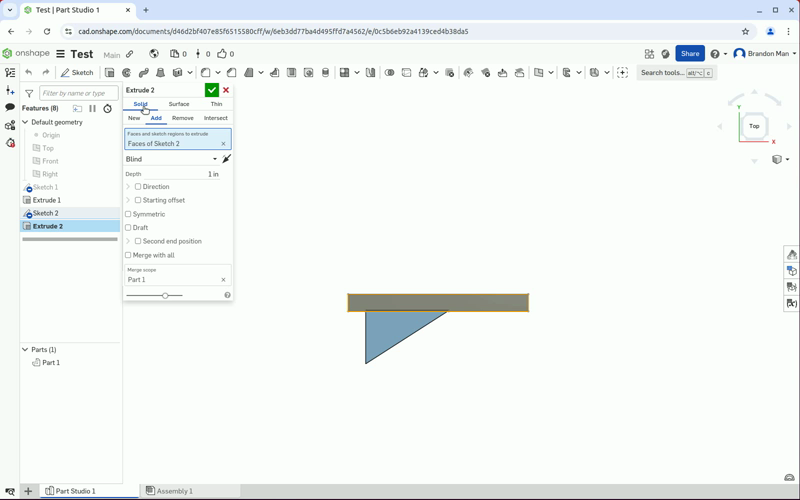
mouse_move(137, 120)
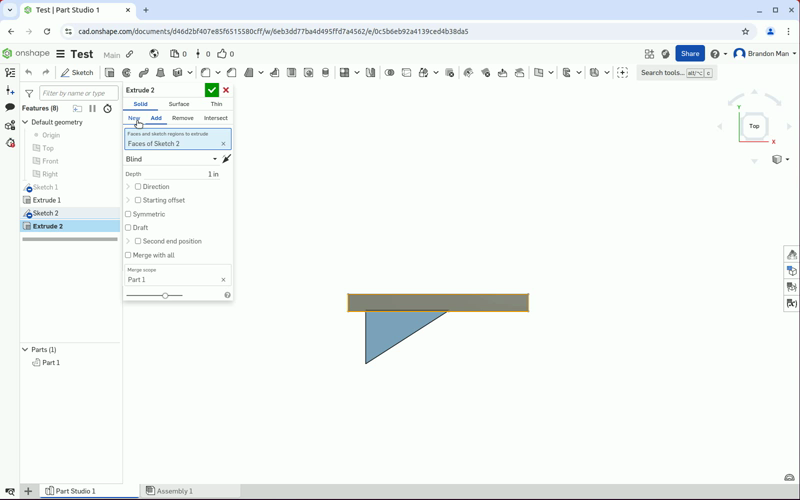
click(137, 120)
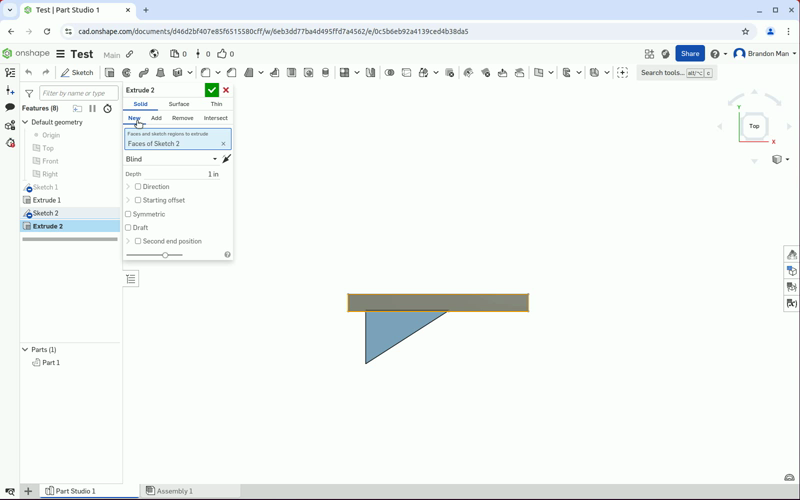
key(tab, 4)
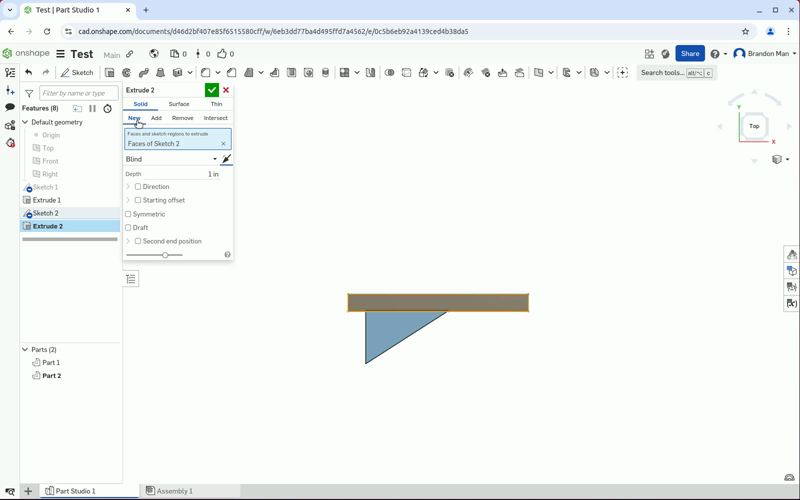
text(19.498)
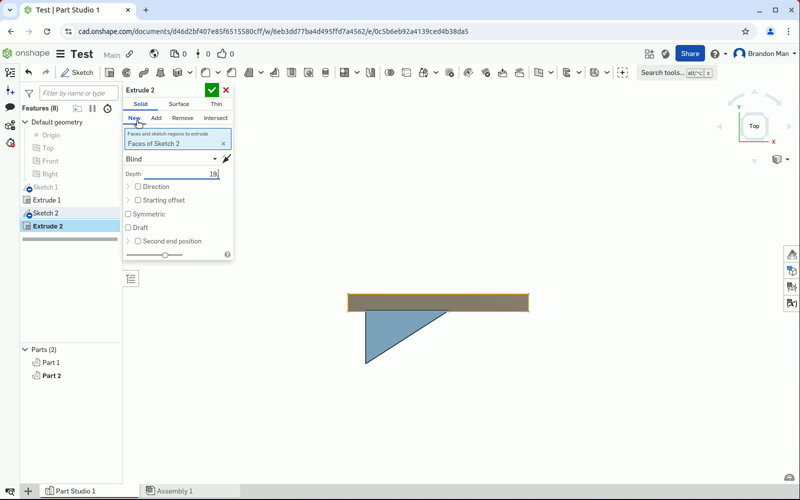
key(enter)
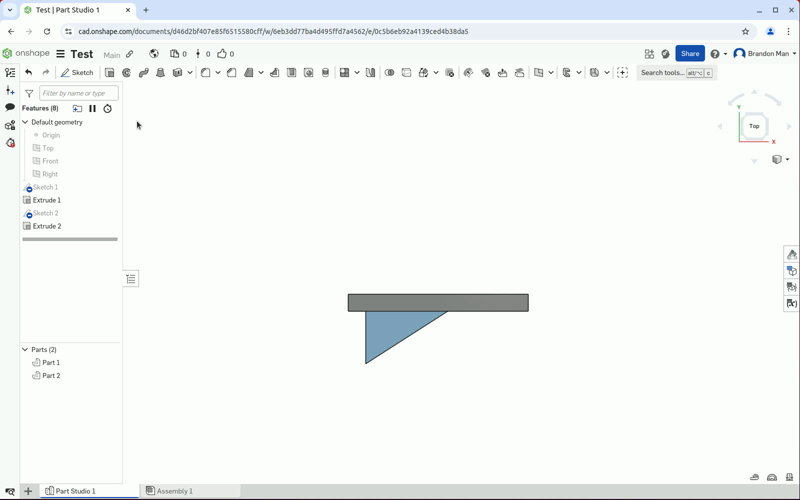
key(shift+h)
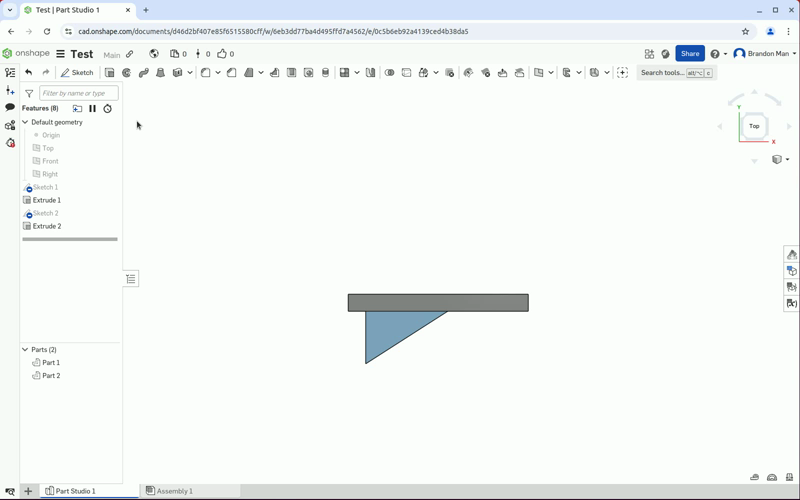
key(shift+h)
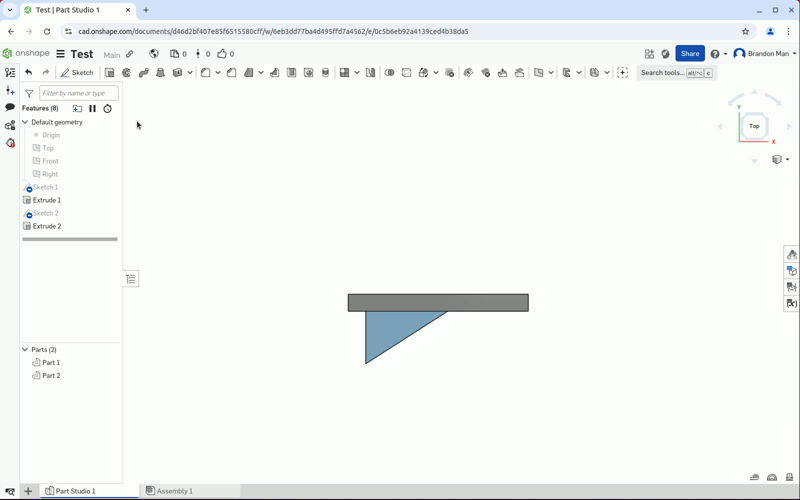
mouse_move(73, 189)
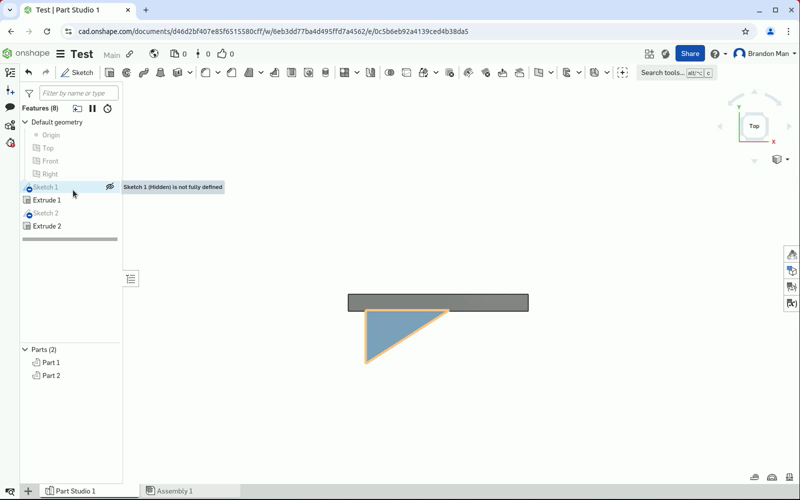
click(73, 189)
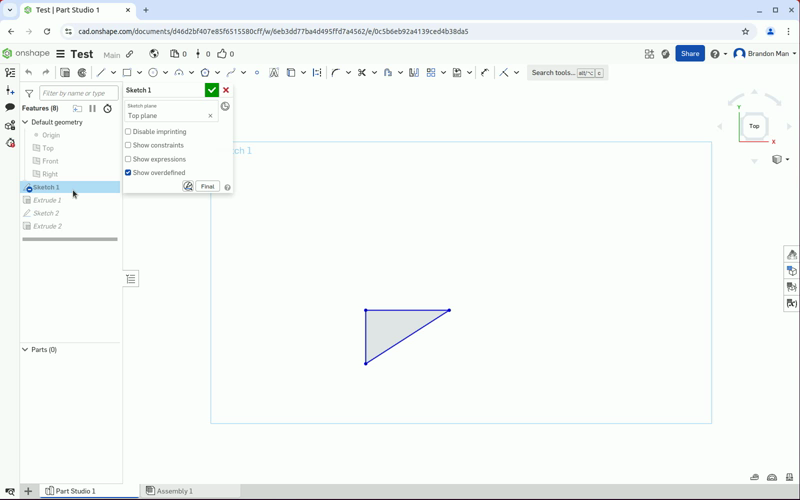
mouse_move(229, 92)
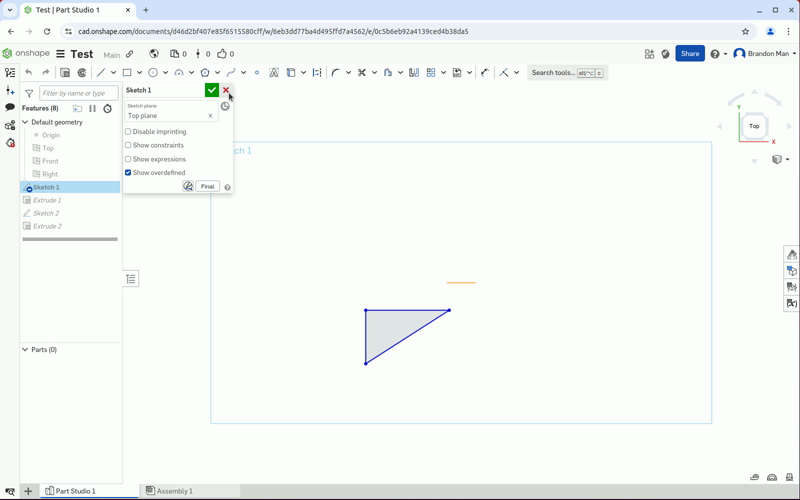
click(229, 92)
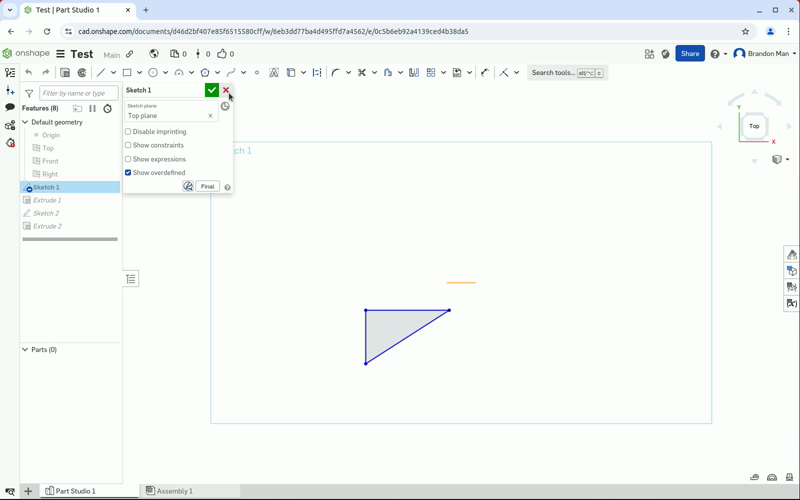
key(shift+s)
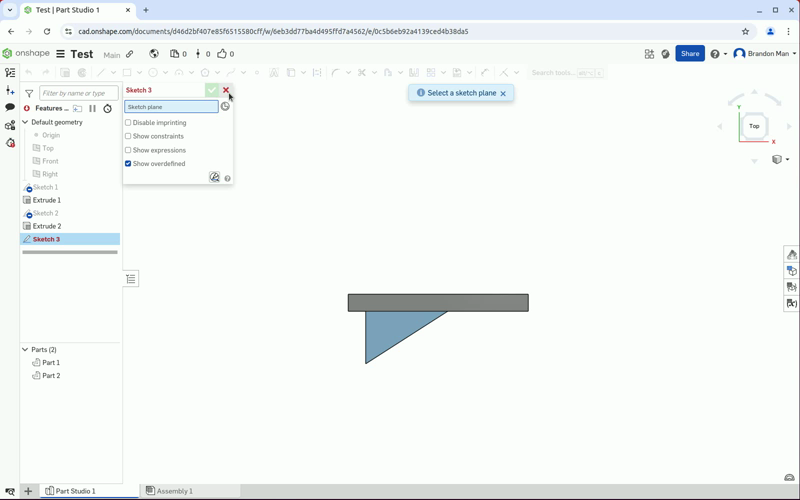
mouse_move(73, 150)
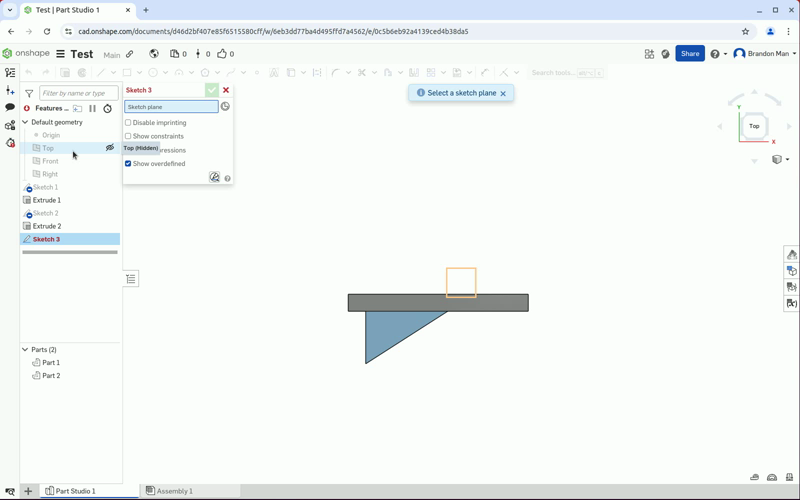
click(73, 150)
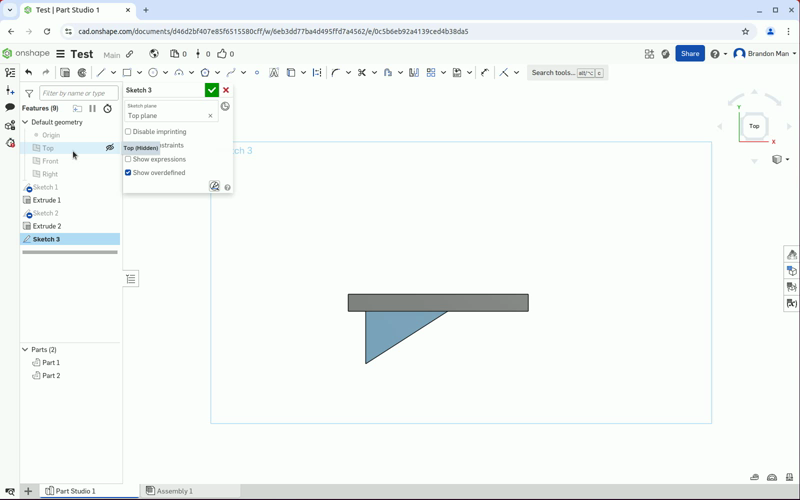
mouse_move(73, 352)
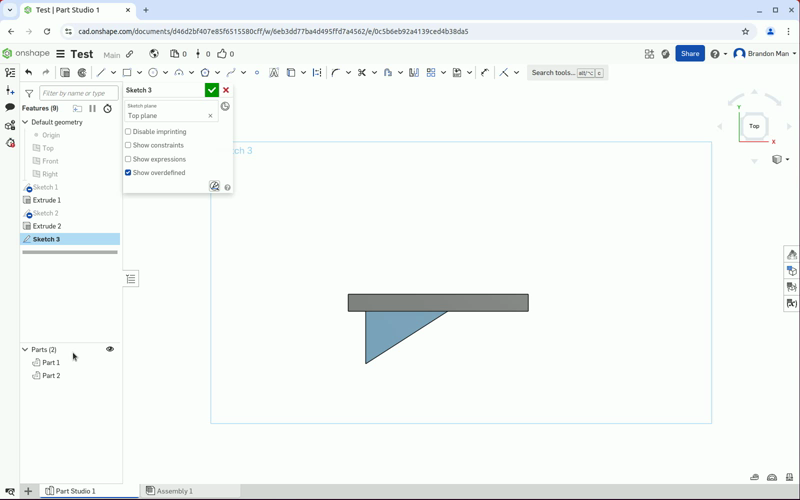
key(y)
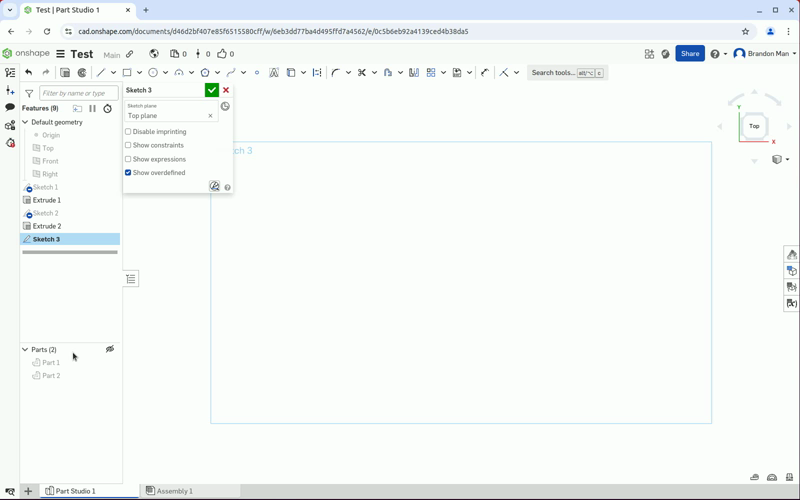
key(l)
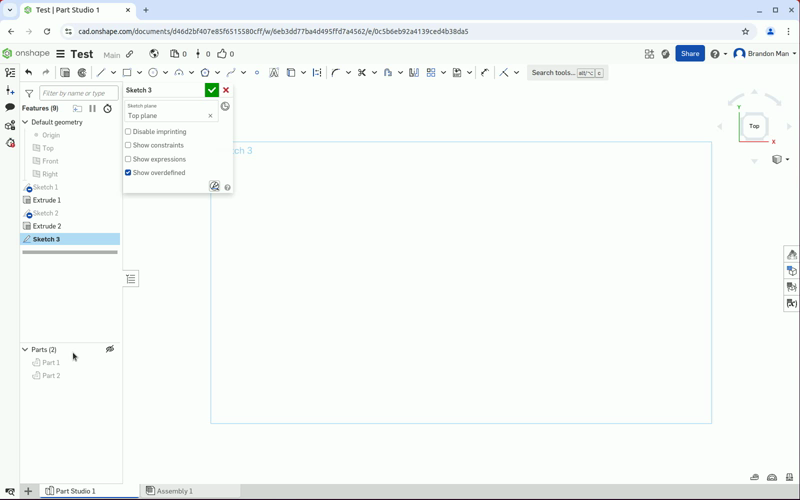
key_down(shift)
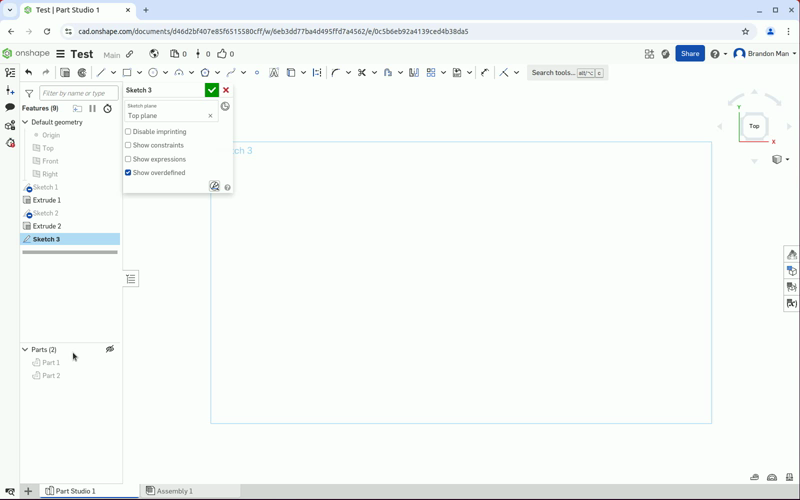
mouse_move(348, 363)
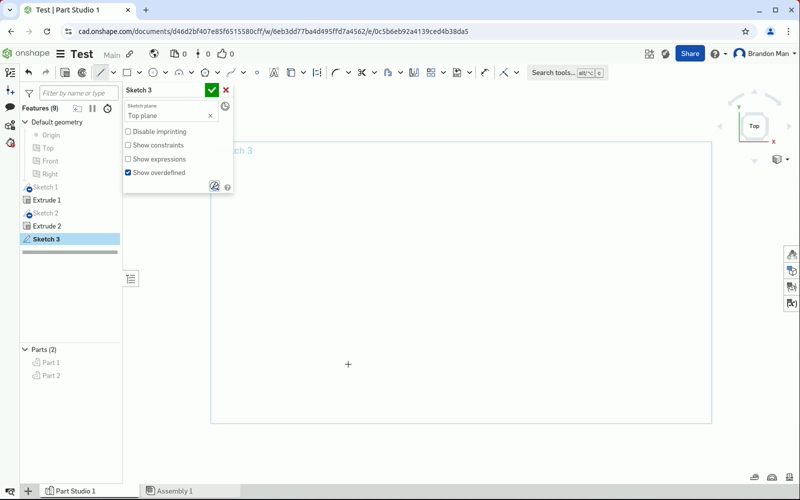
click(348, 363)
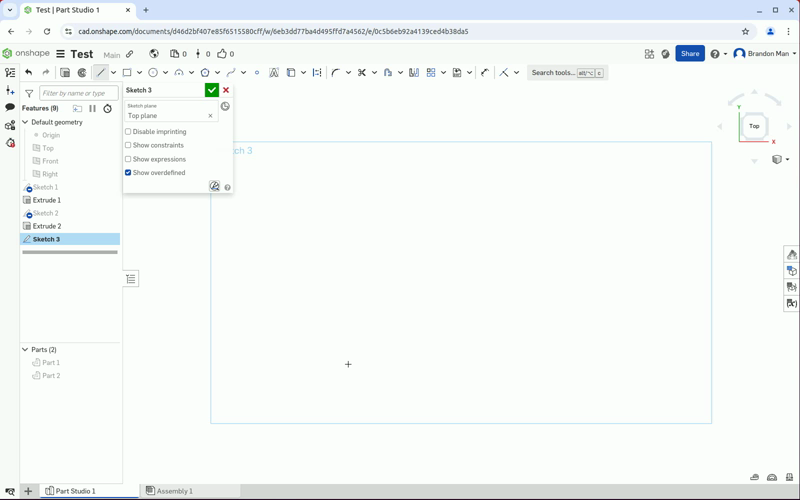
key_up(shift)
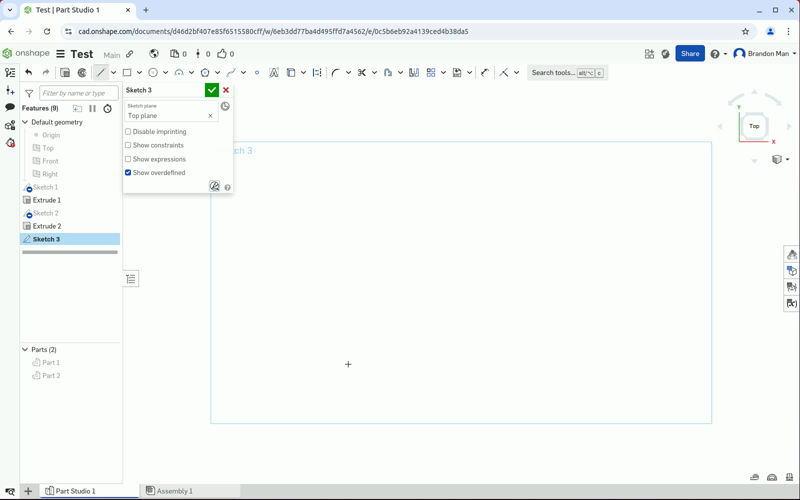
key_down(shift)
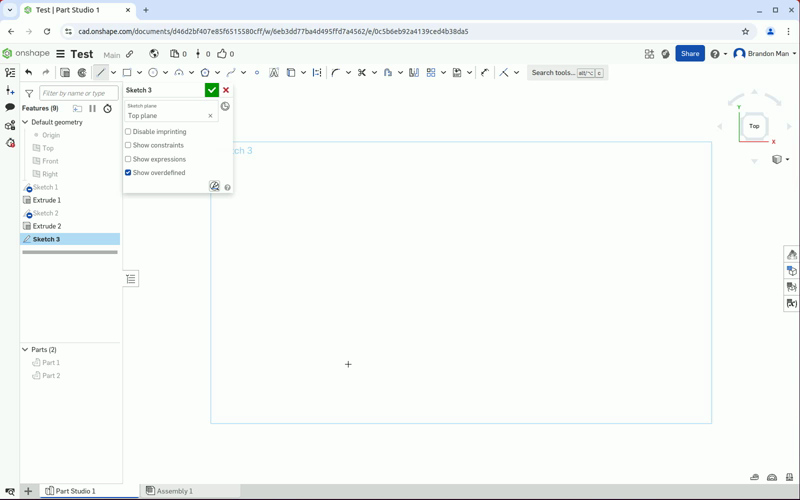
mouse_move(378, 363)
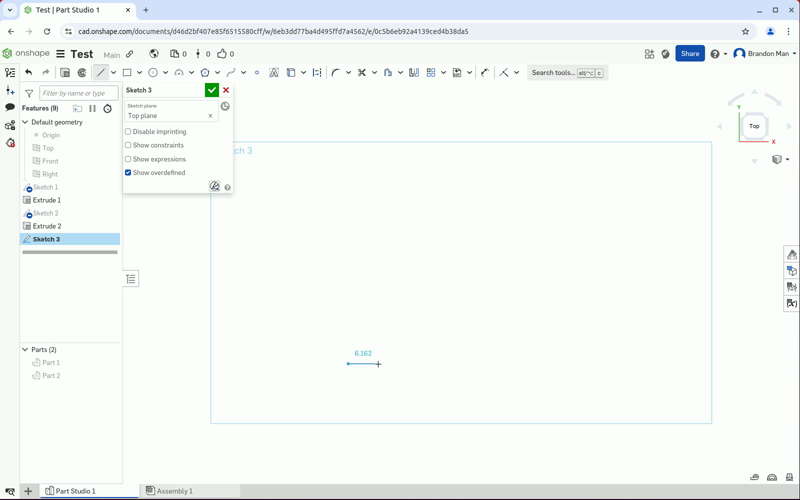
mouse_move(365, 363)
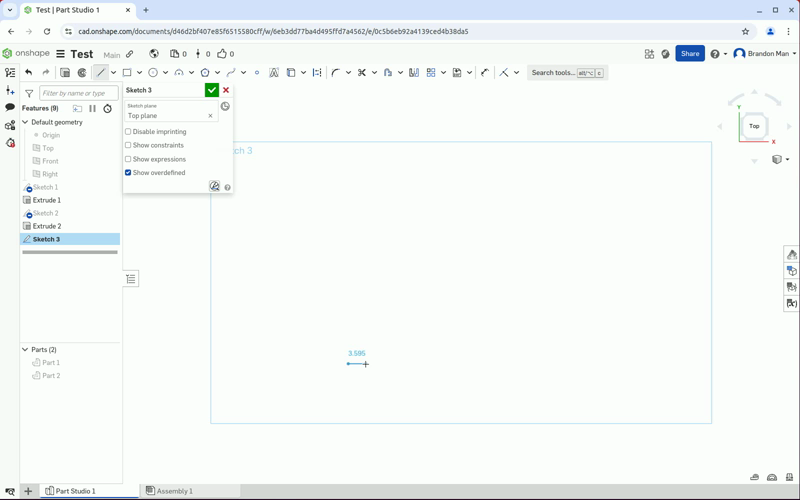
click(365, 363)
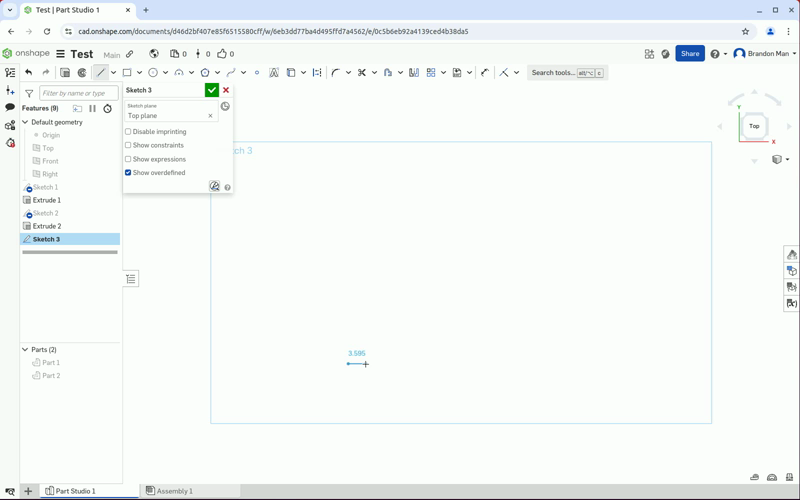
key_up(shift)
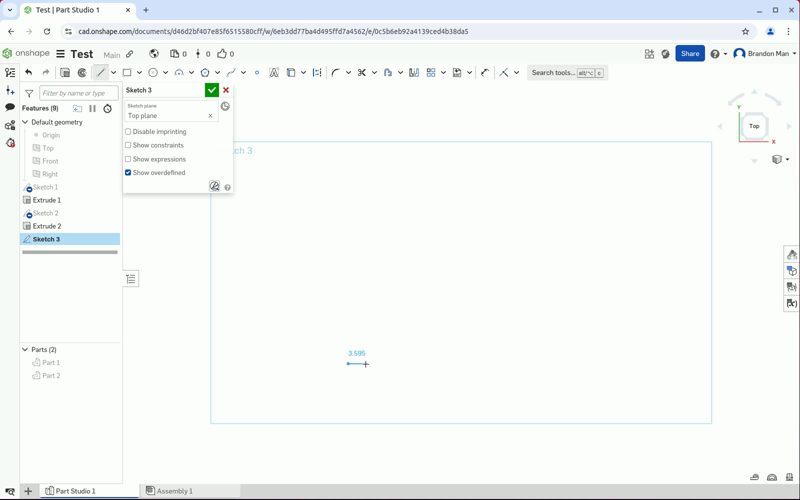
key_down(shift)
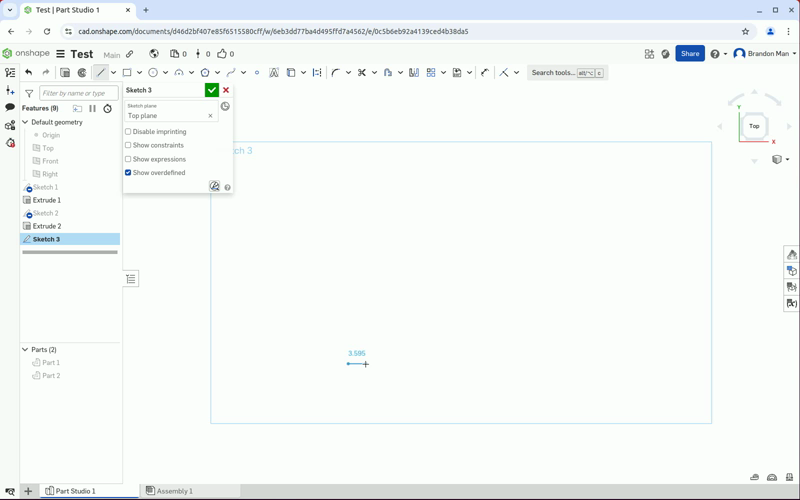
mouse_move(395, 363)
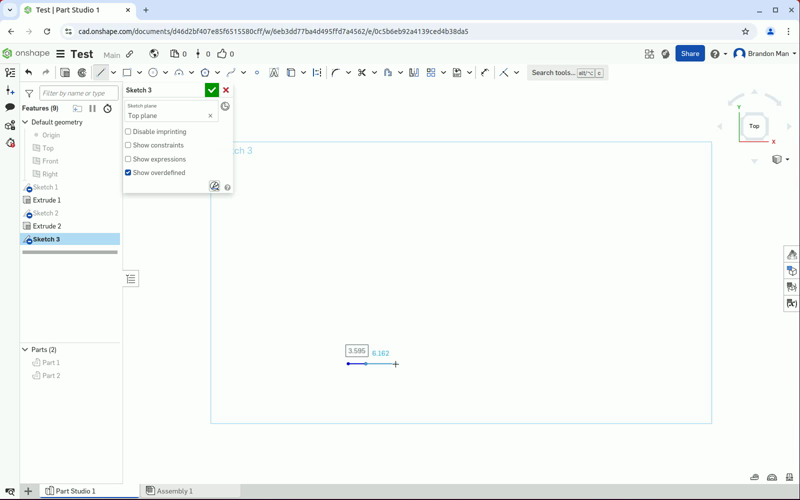
mouse_move(365, 310)
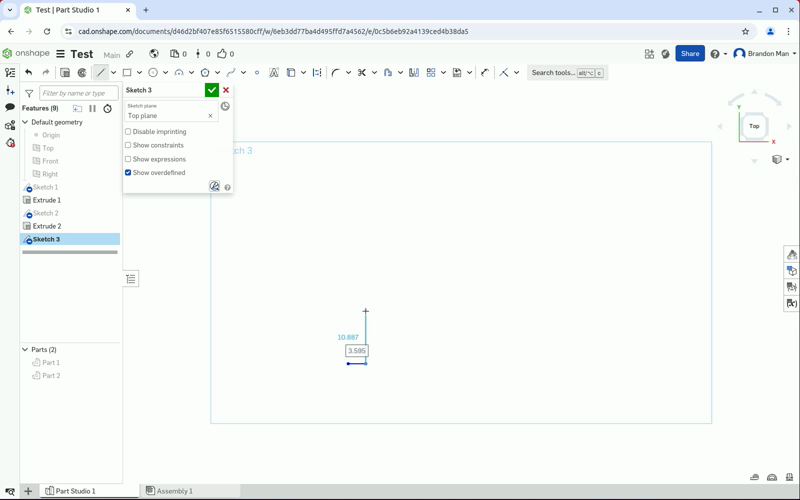
click(365, 310)
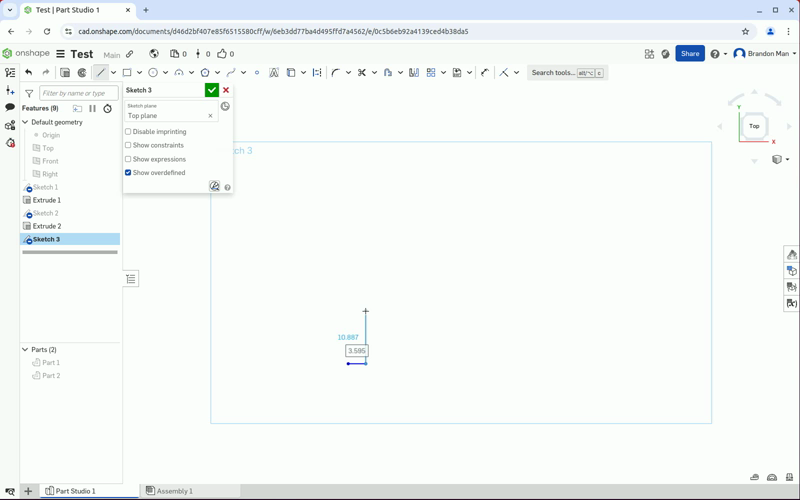
key_up(shift)
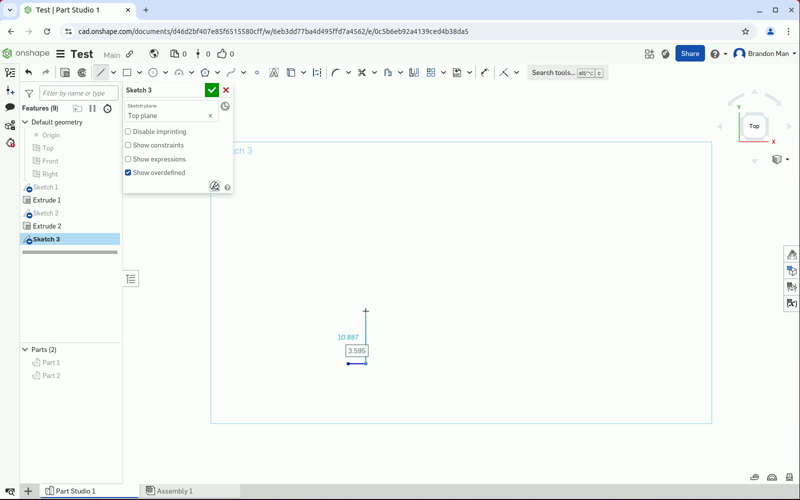
key_down(shift)
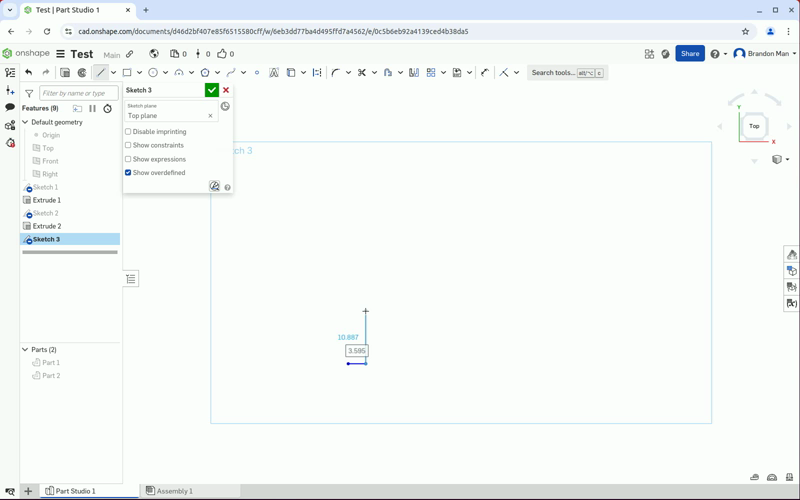
mouse_move(395, 310)
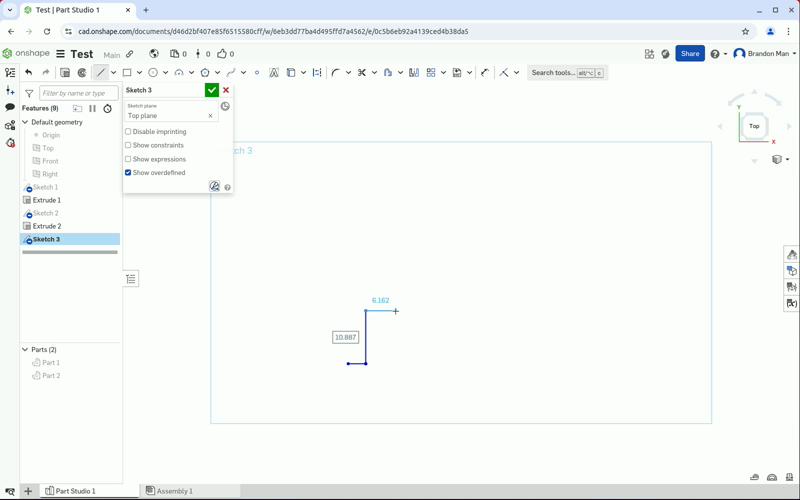
mouse_move(348, 310)
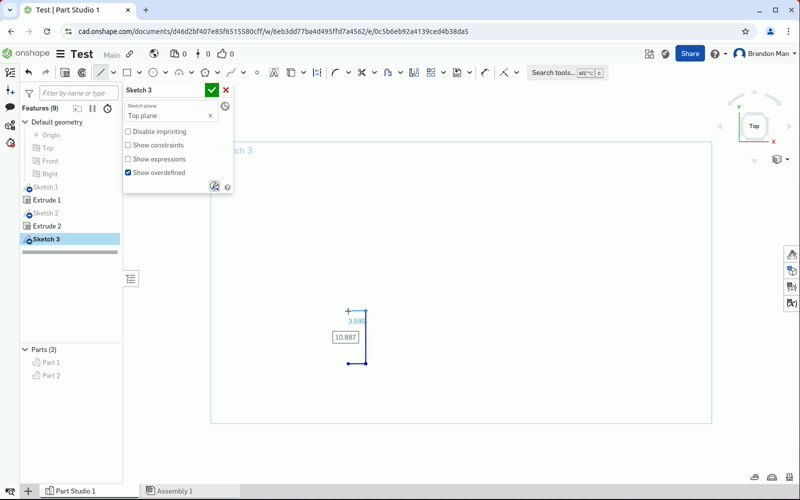
click(348, 310)
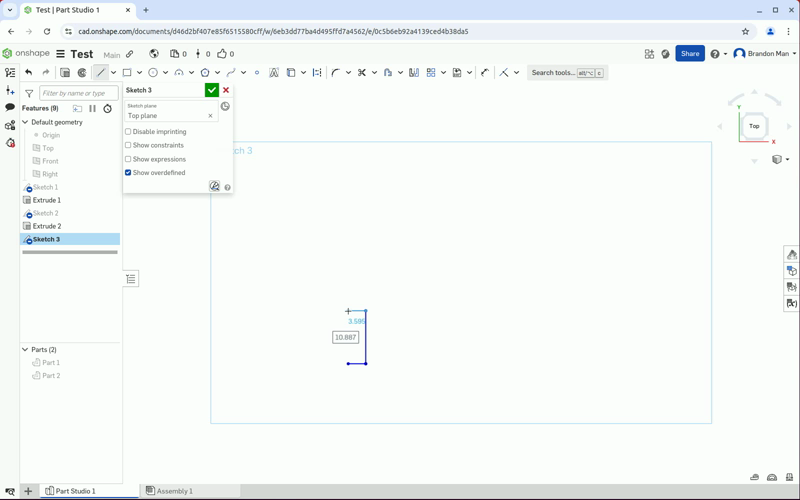
key_up(shift)
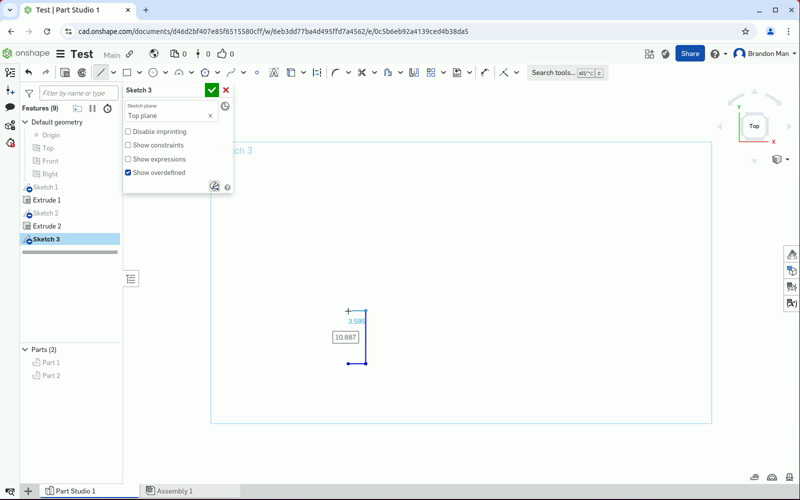
mouse_move(378, 310)
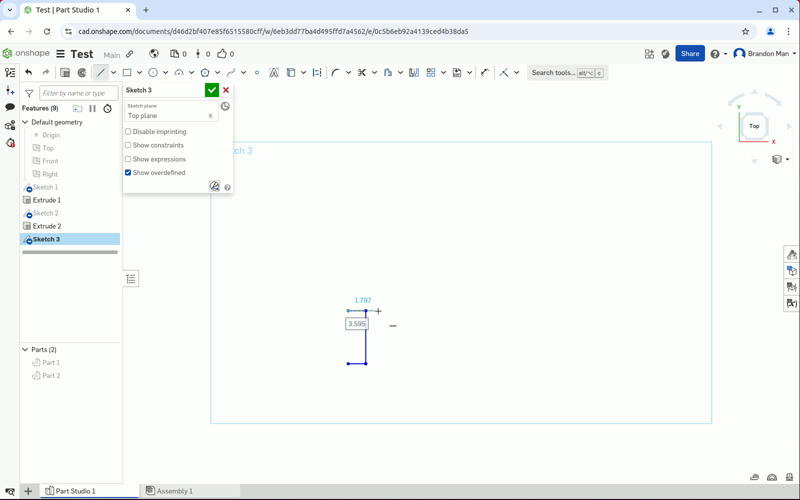
key_down(shift)
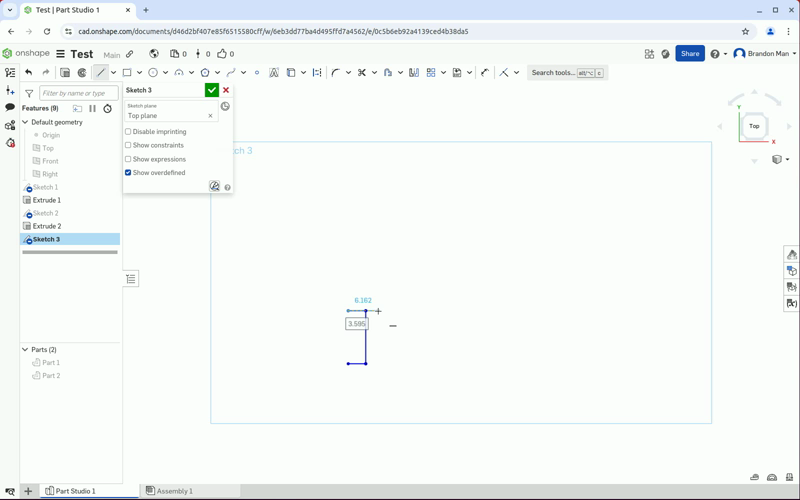
mouse_move(348, 363)
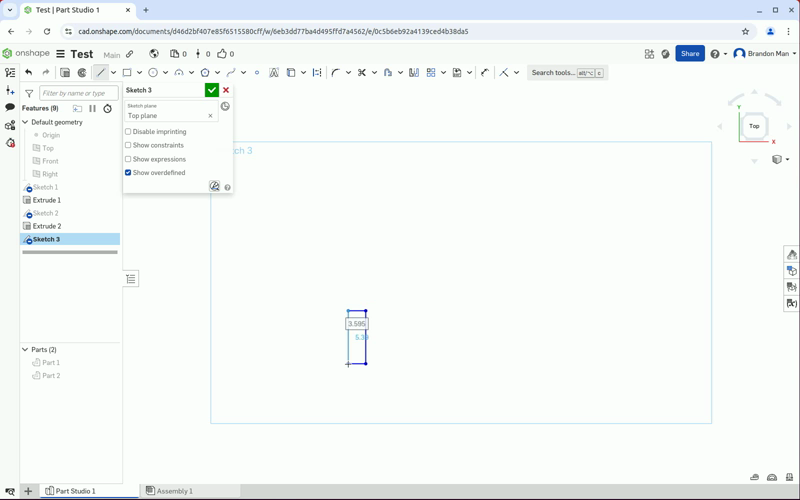
key_up(shift)
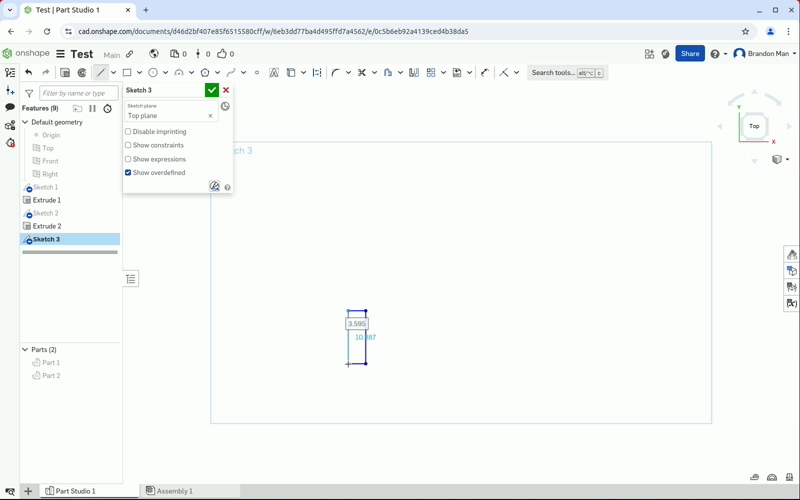
click(348, 363)
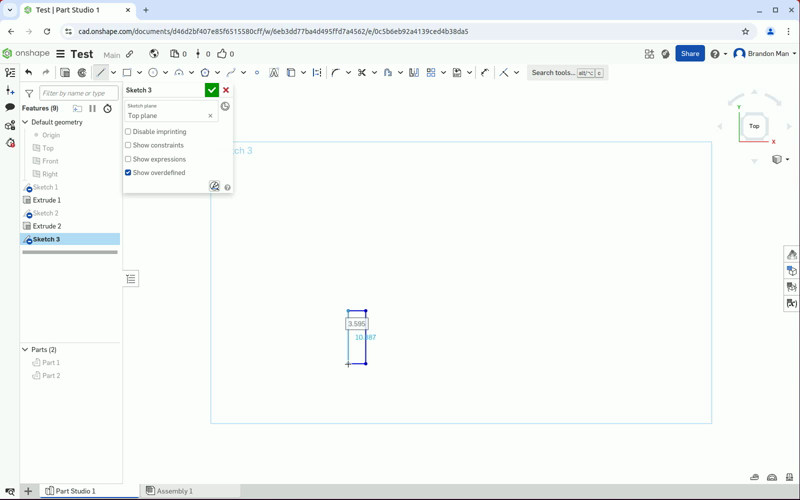
key(esc)
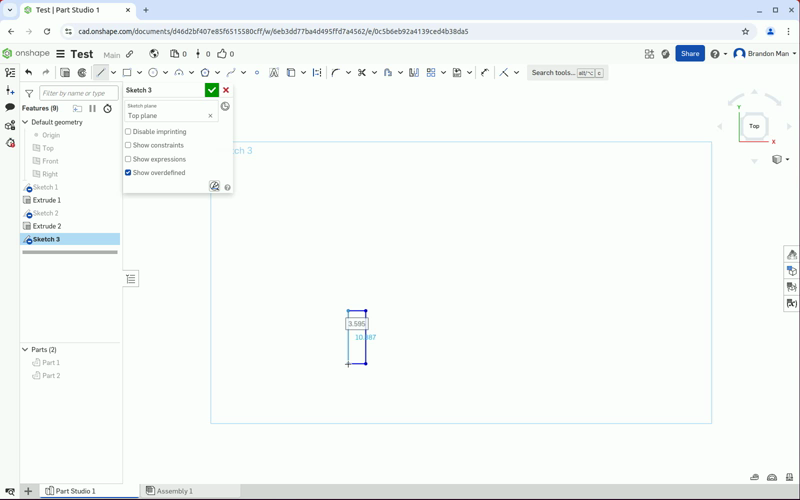
mouse_move(354, 328)
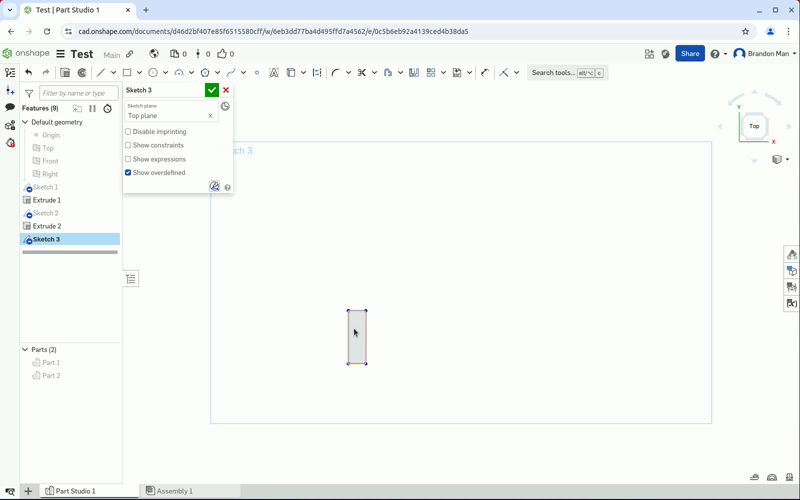
scroll(6)
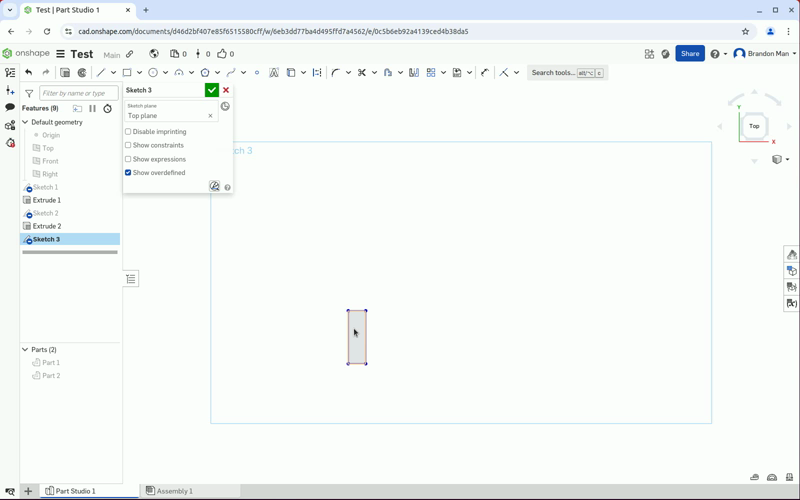
scroll(6)
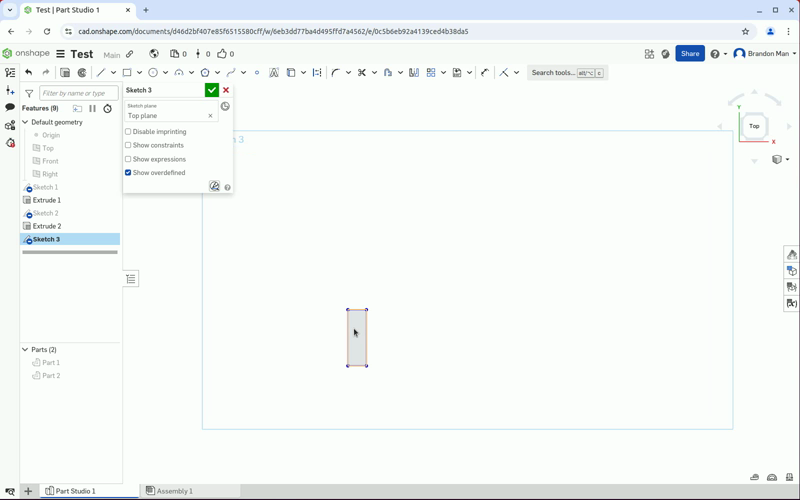
scroll(6)
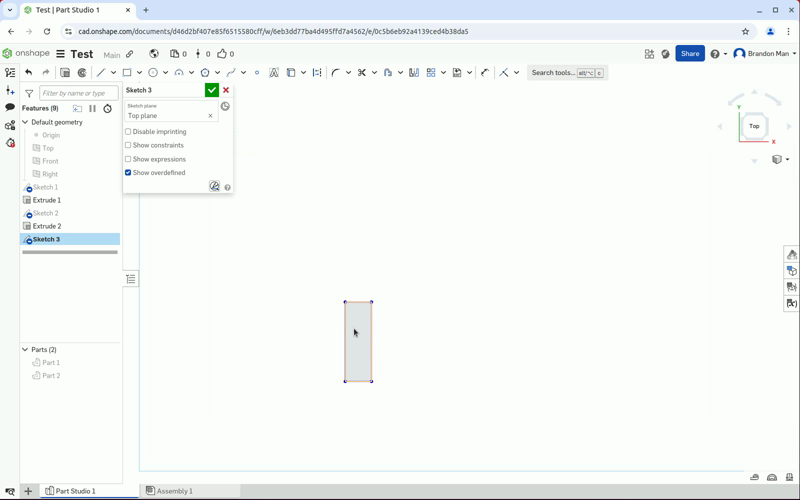
scroll(6)
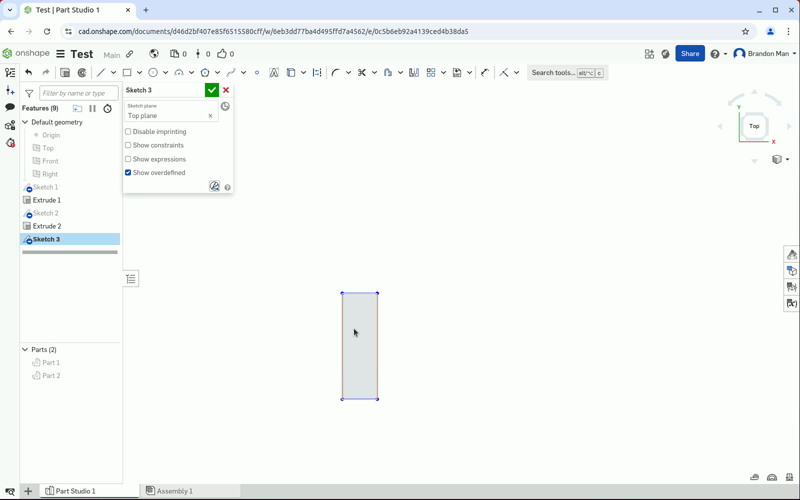
scroll(6)
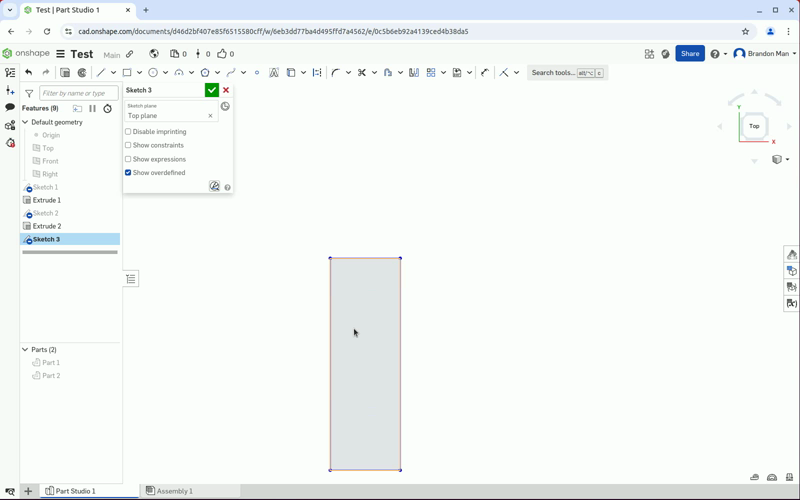
scroll(6)
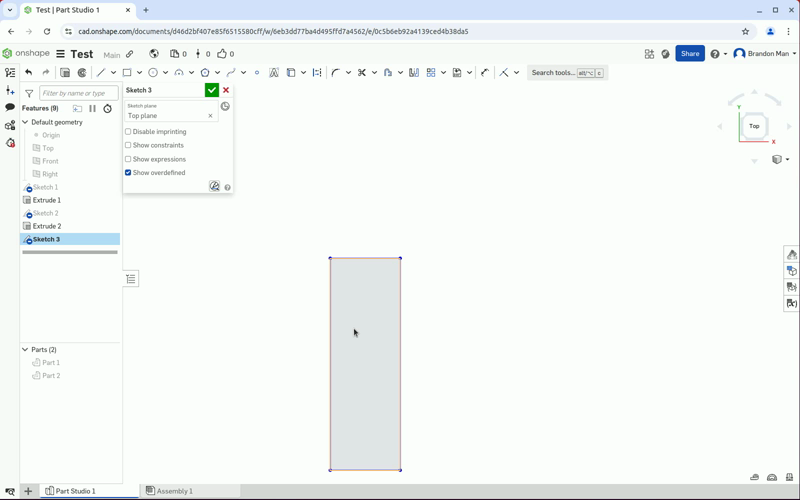
scroll(6)
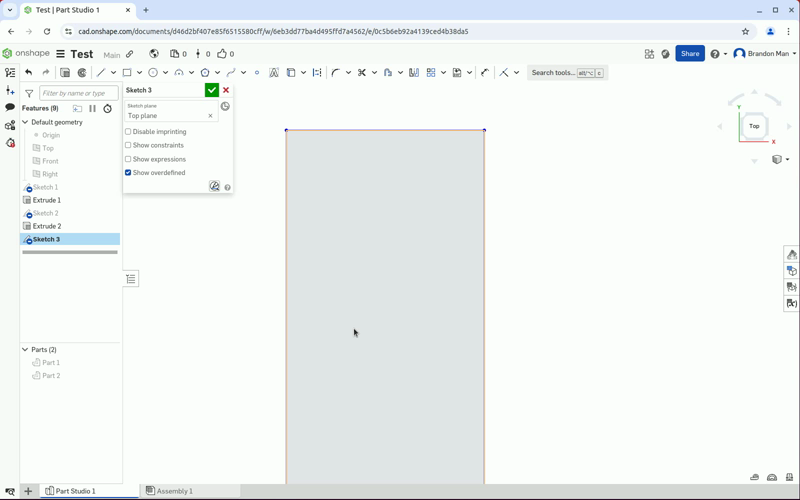
click(354, 328)
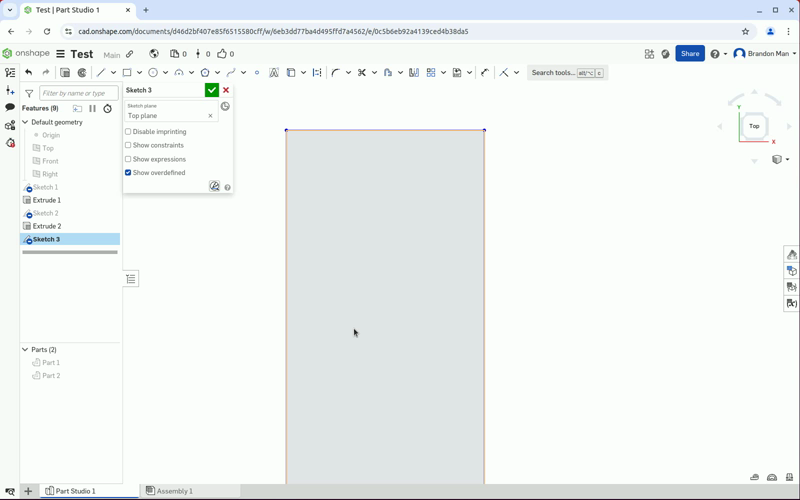
scroll(-6)
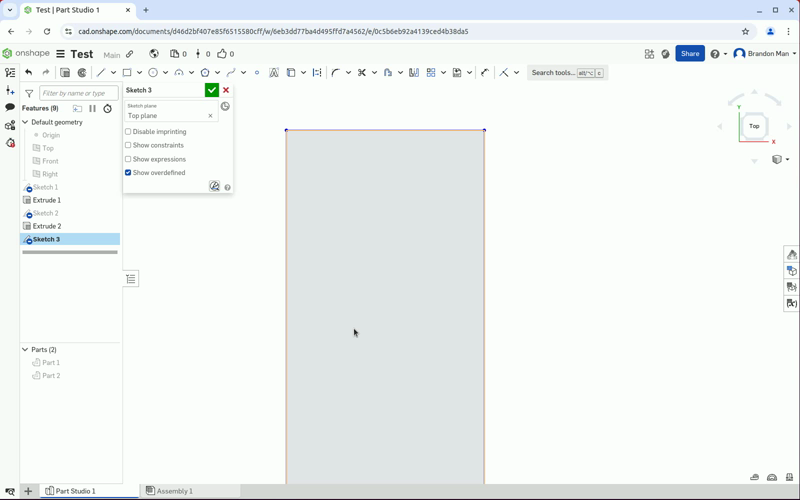
scroll(-6)
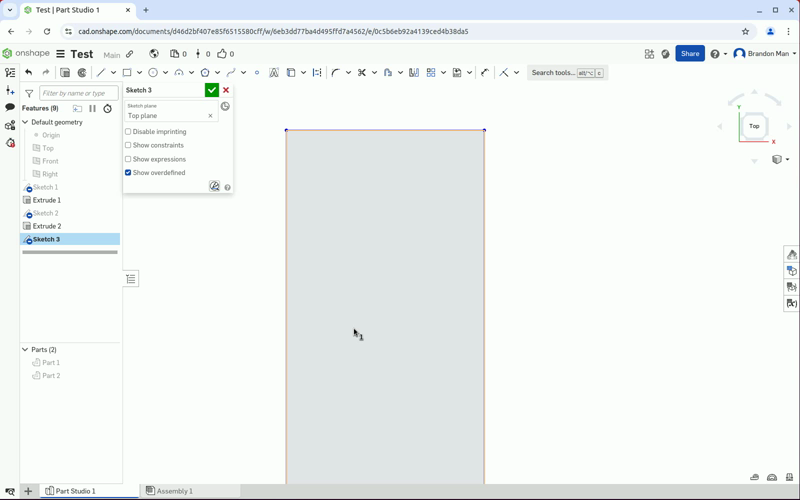
scroll(-6)
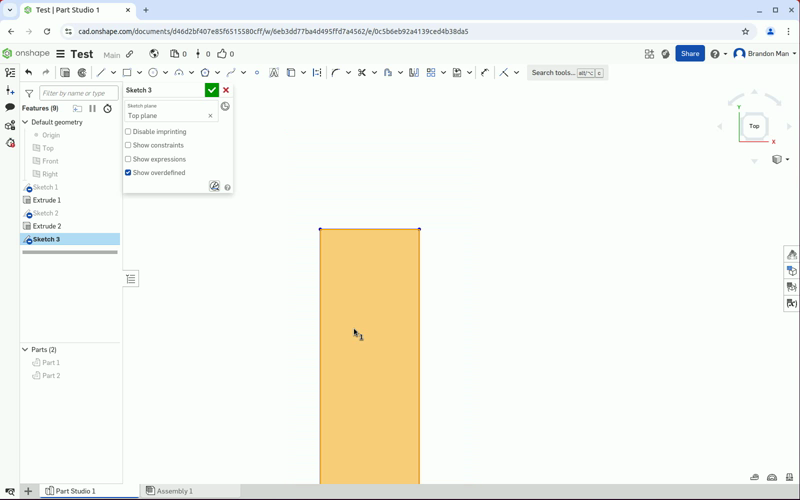
scroll(-6)
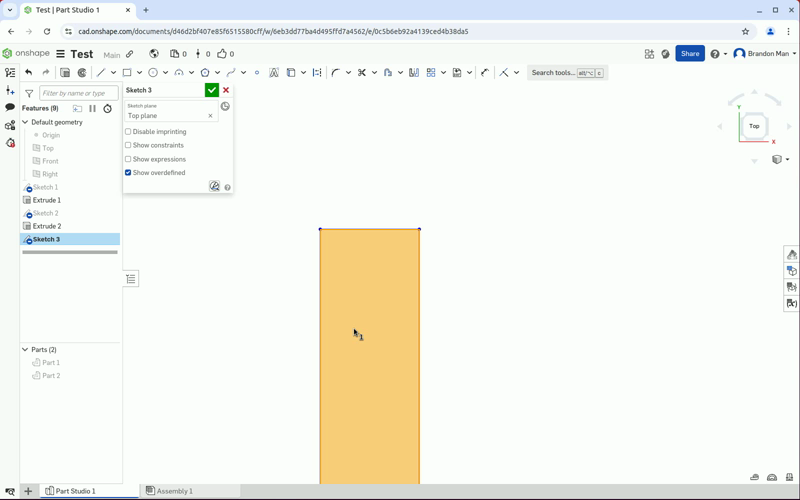
scroll(-6)
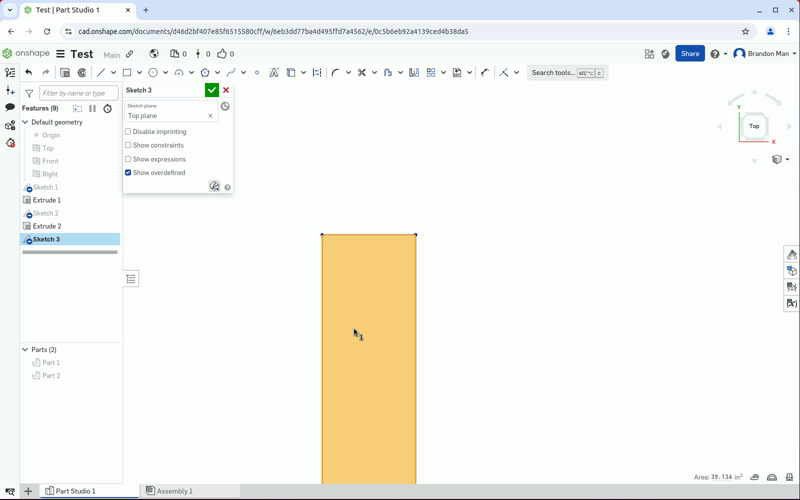
scroll(-6)
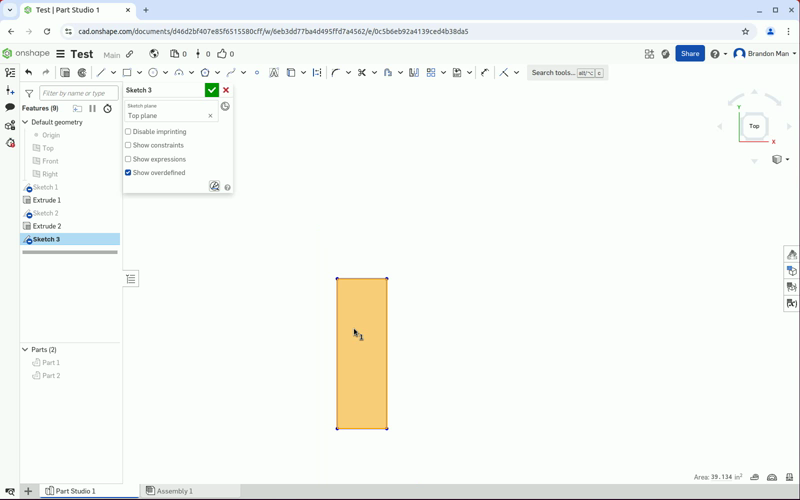
scroll(-6)
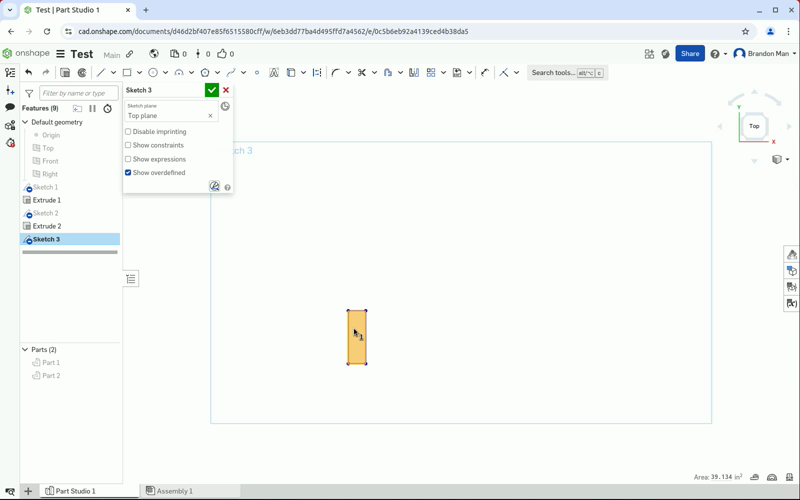
mouse_move(73, 352)
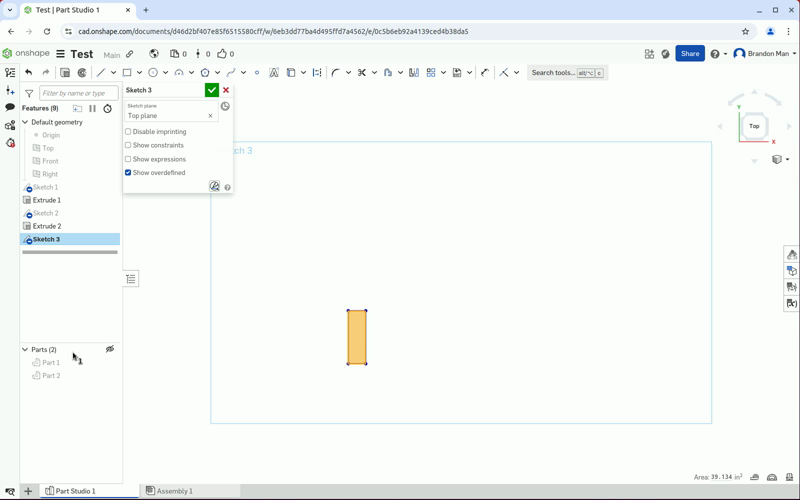
key(shift+y)
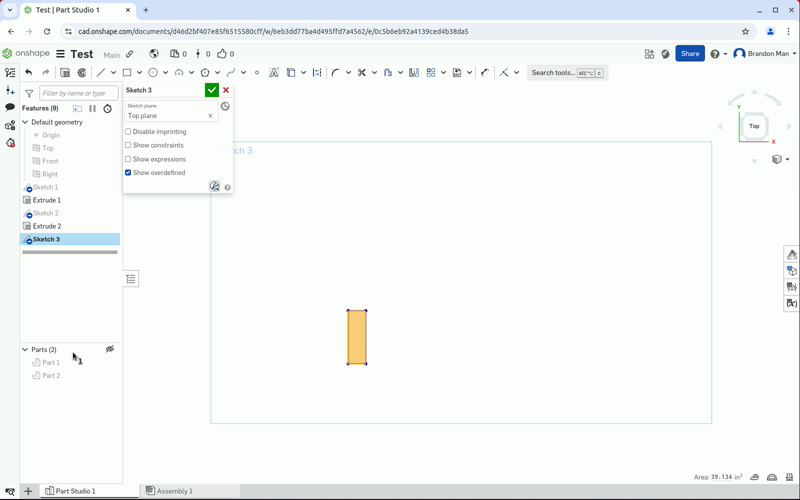
key(shift+e)
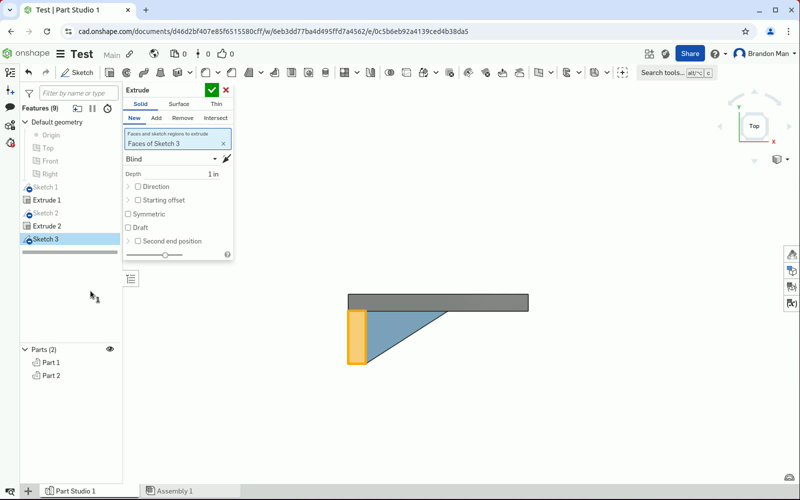
mouse_move(143, 106)
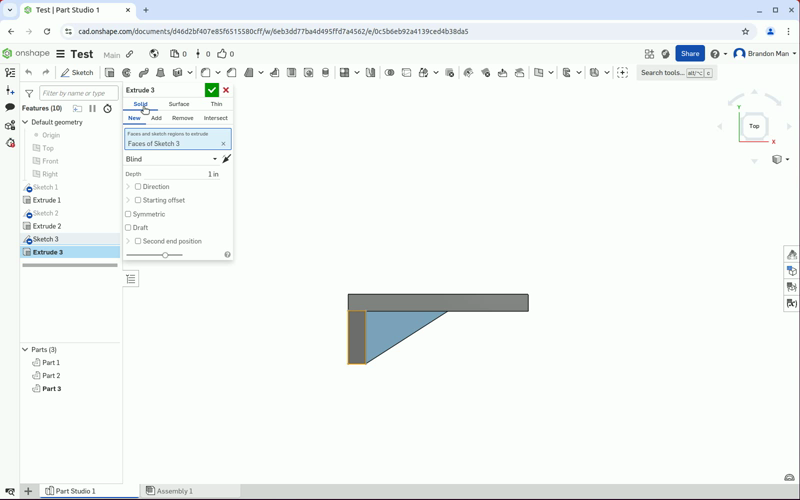
click(143, 106)
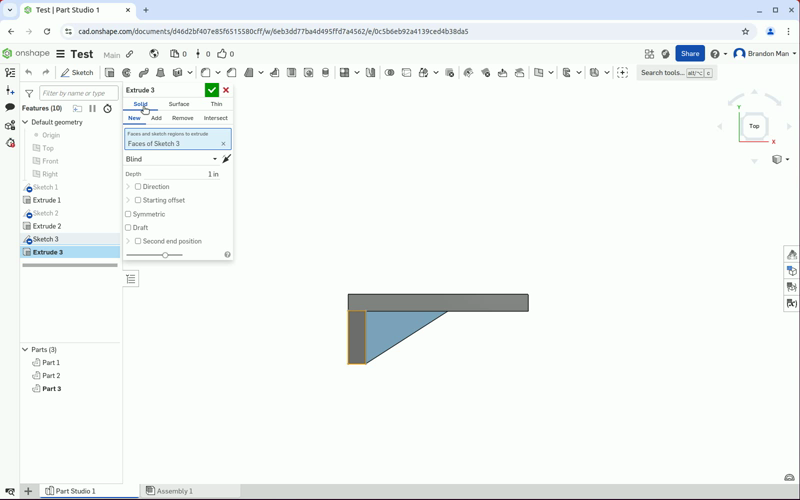
mouse_move(137, 120)
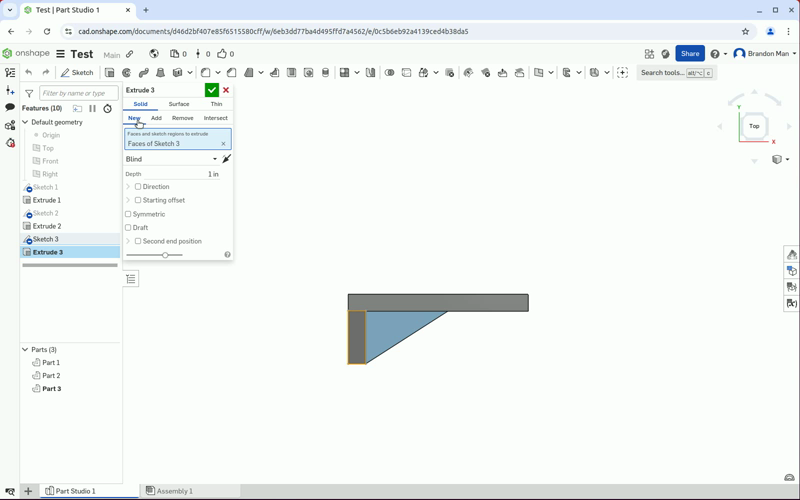
click(137, 120)
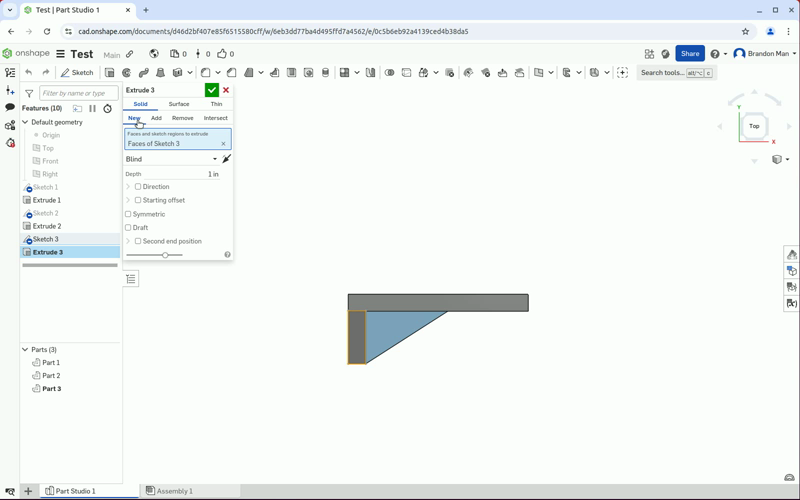
key(tab, 4)
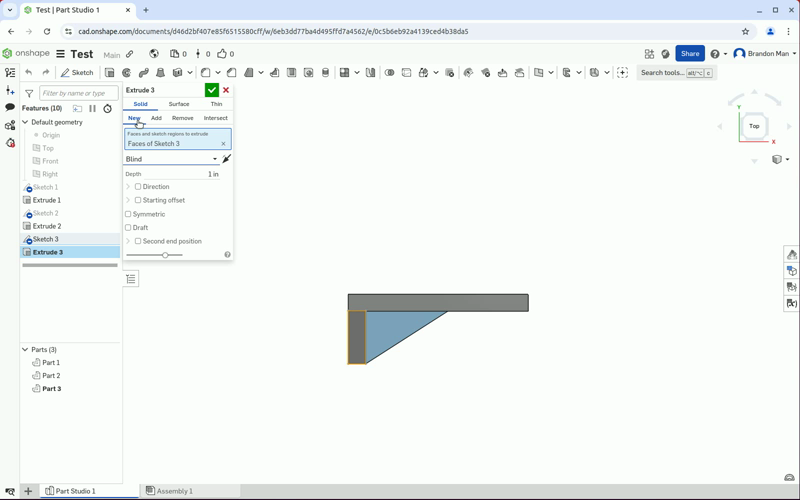
text(16.609)
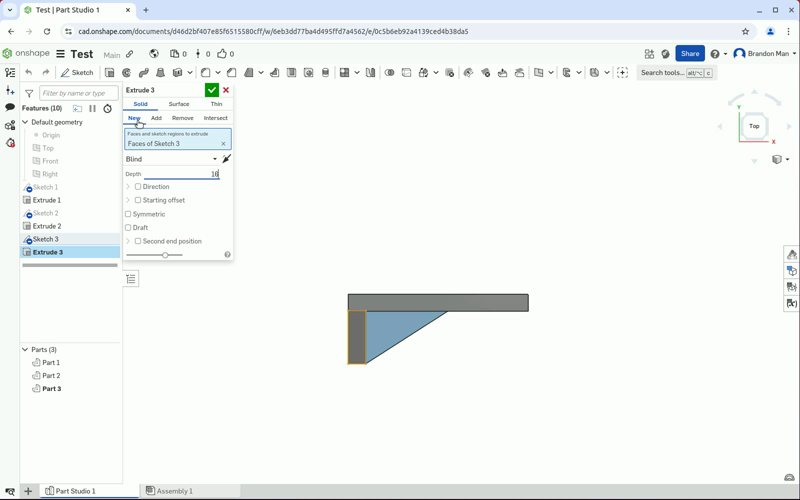
key(enter)
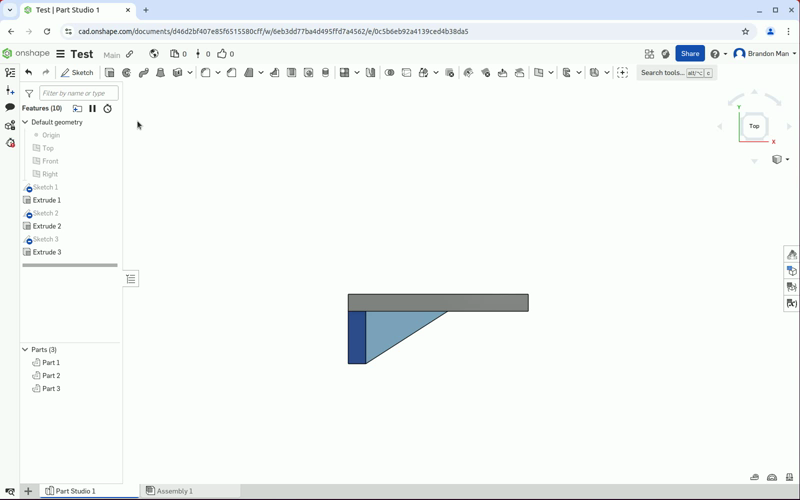
key(shift+h)
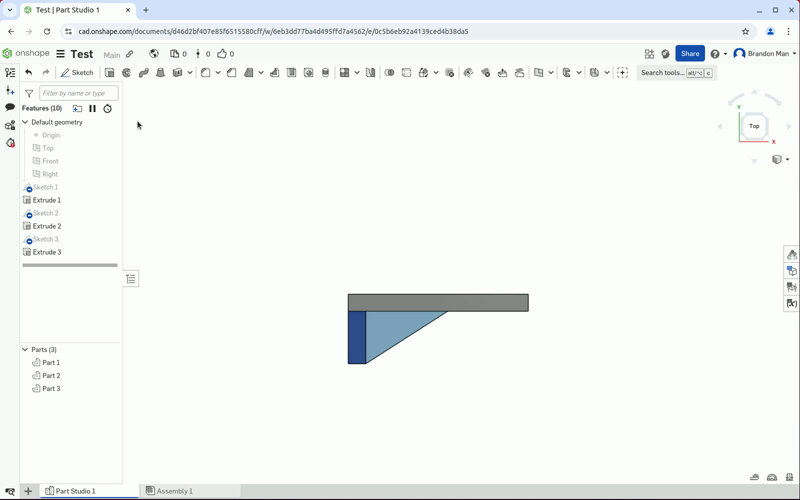
key(shift+h)
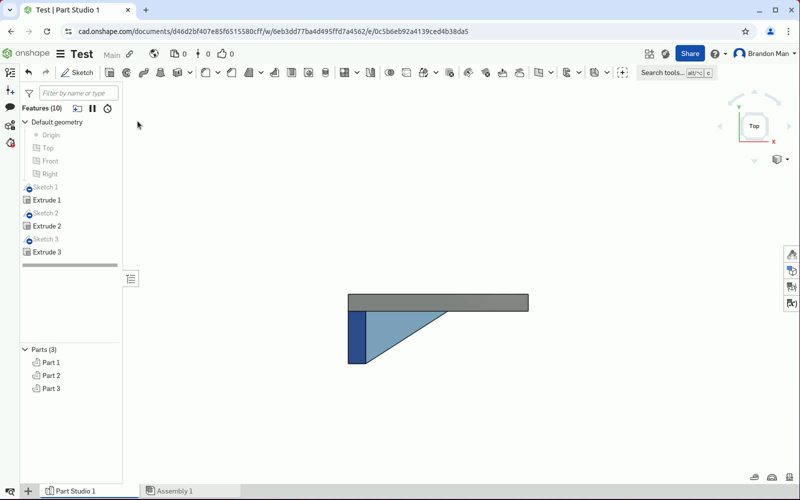
key(shift+7)
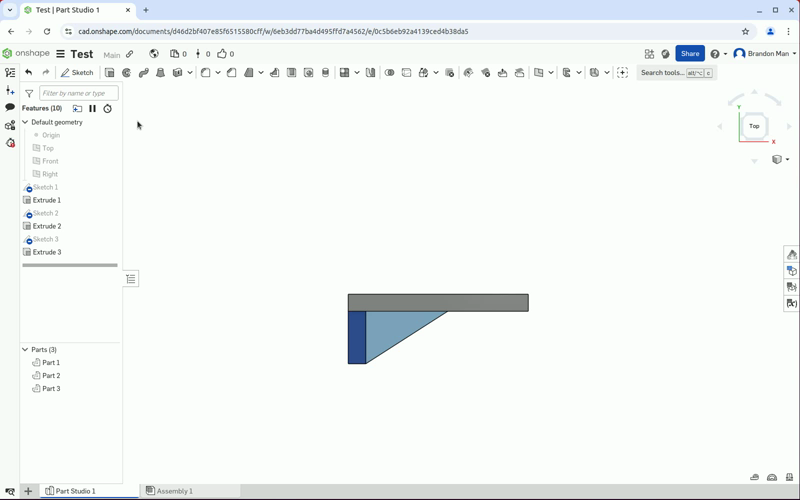
key(up, 3)
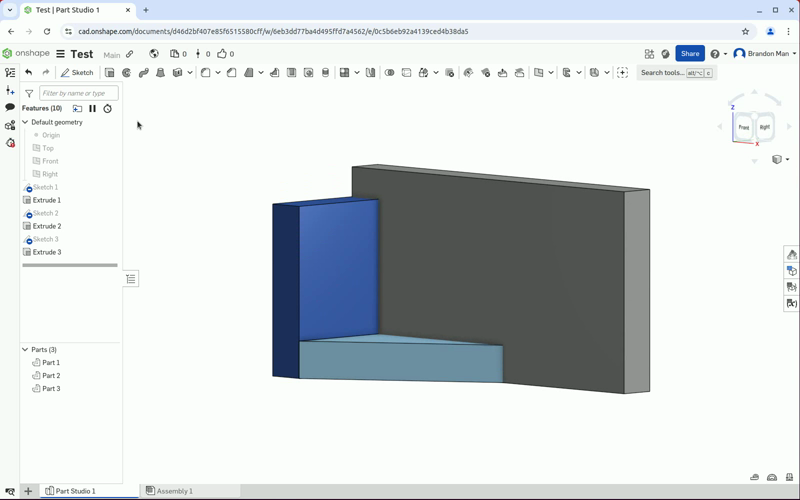
key(left, 3)
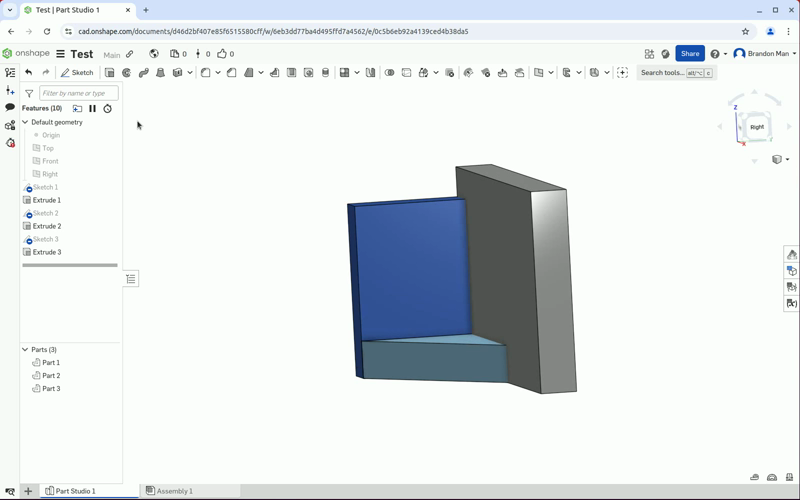
key(right, 3)
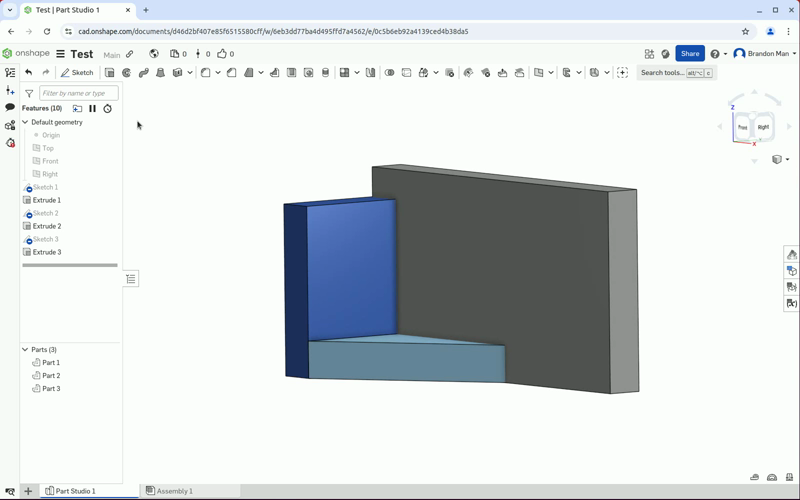
key(down, 3)
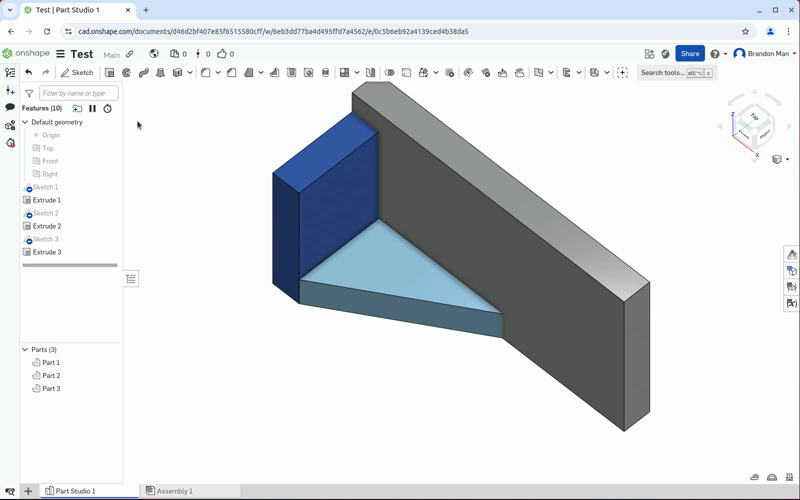
mouse_move(73, 189)
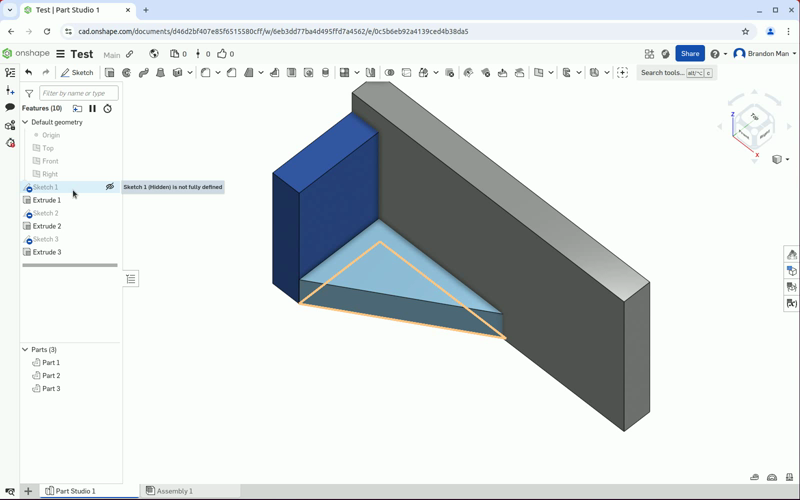
click(73, 189)